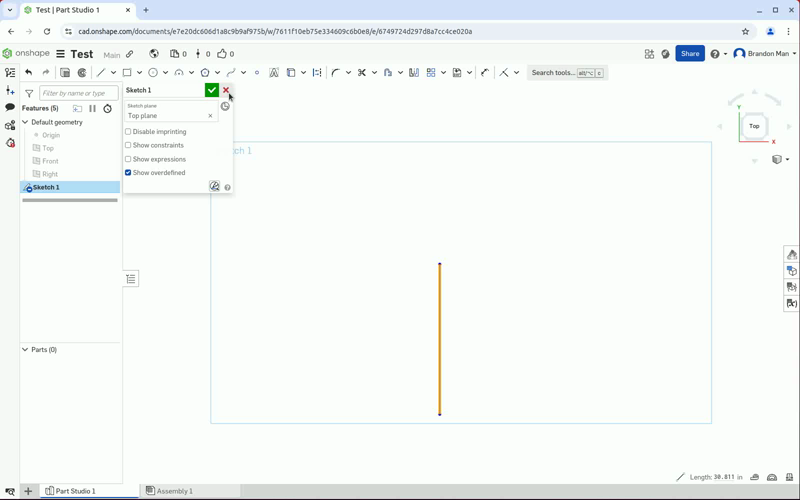
key(shift+h)
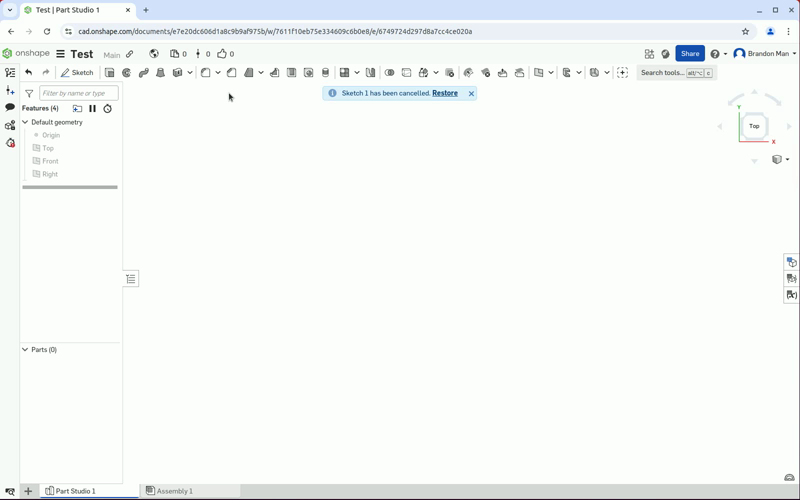
mouse_move(73, 352)
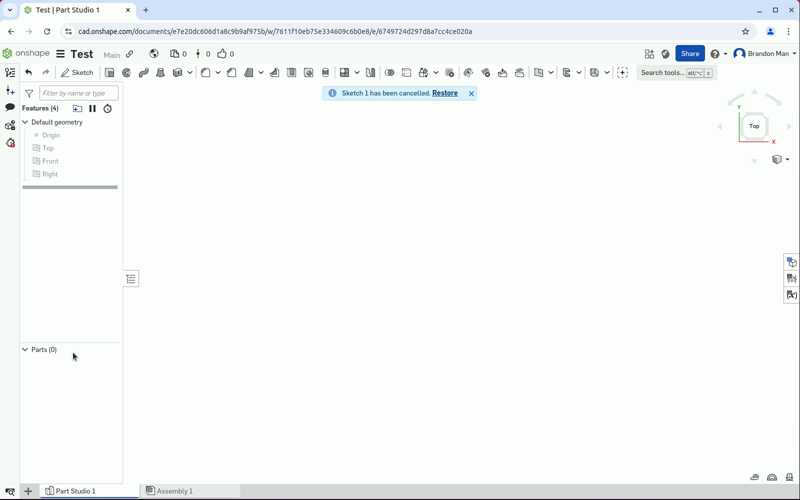
key(y)
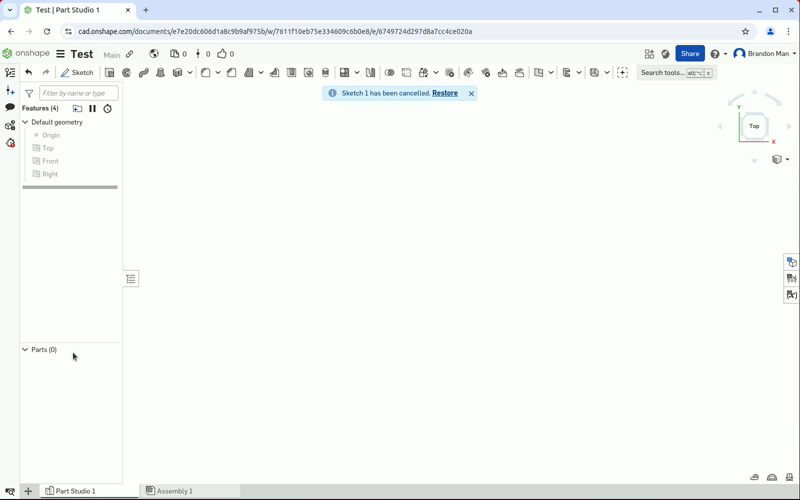
key(shift+p)
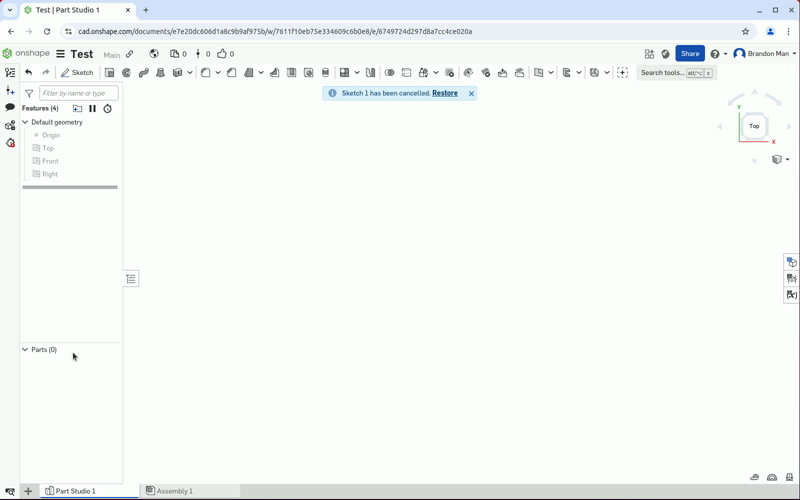
key(space)
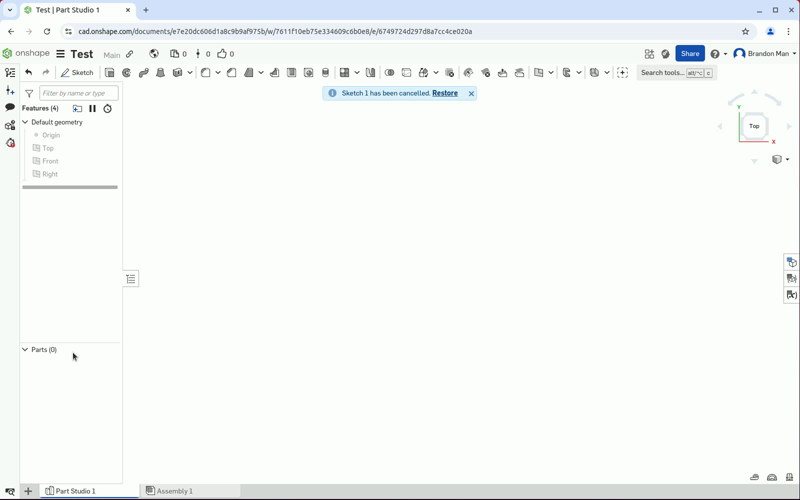
key_down(shift)
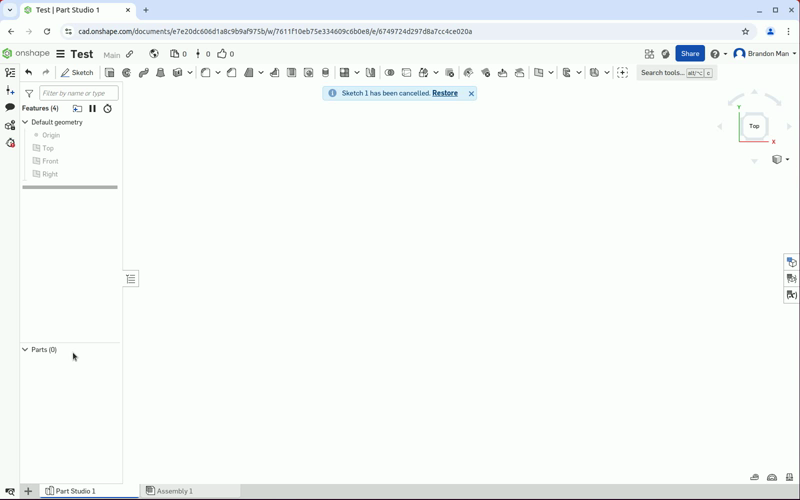
key(up)
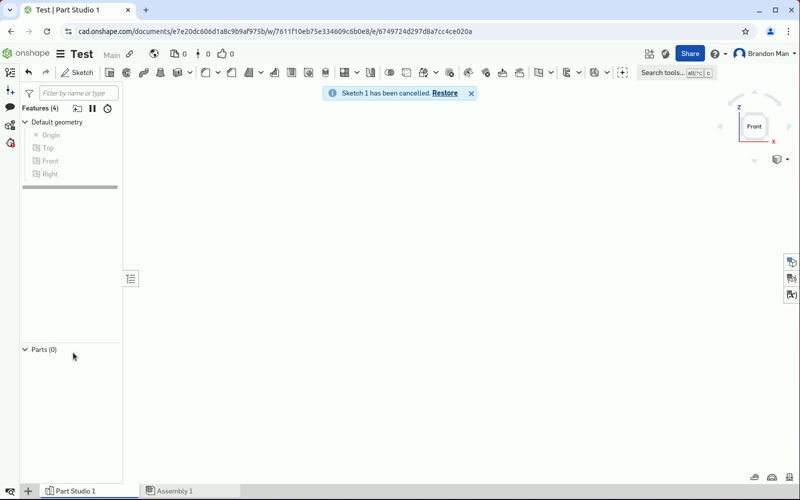
key_up(shift)
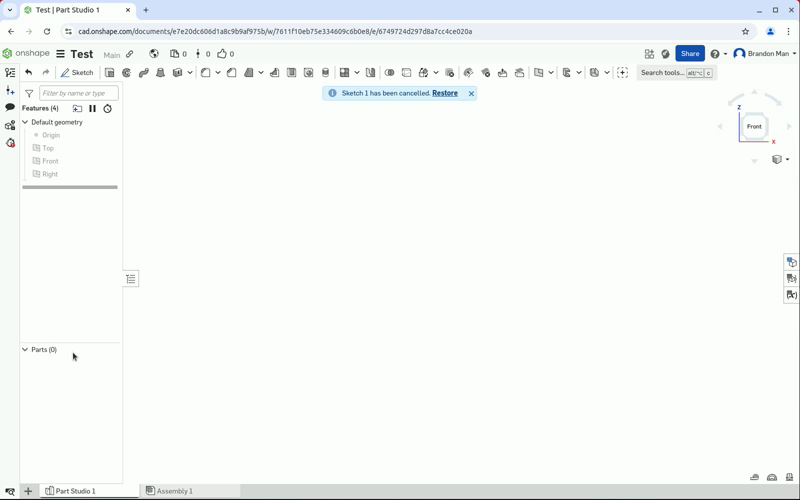
mouse_move(73, 352)
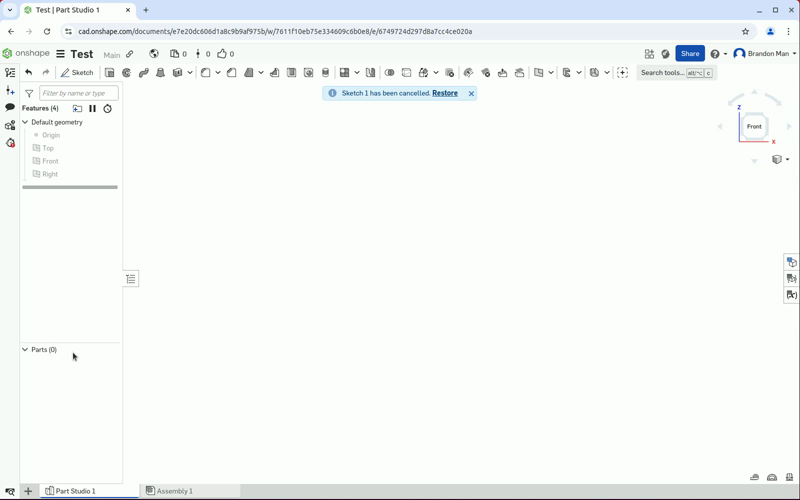
key(shift+y)
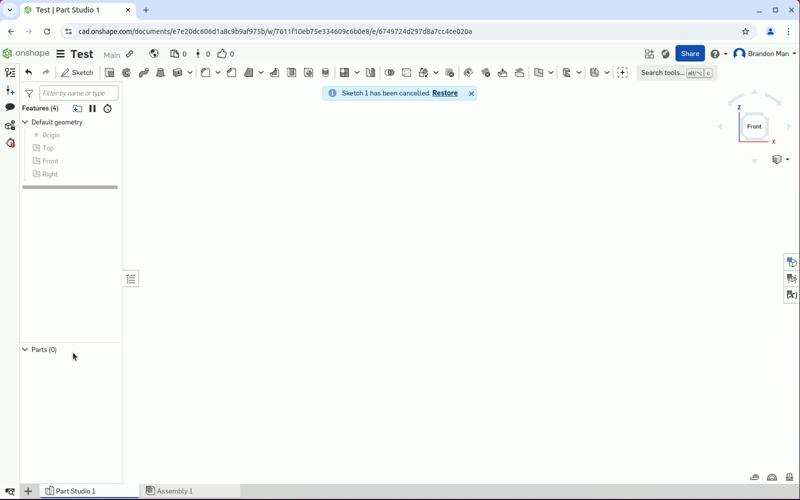
key(shift+s)
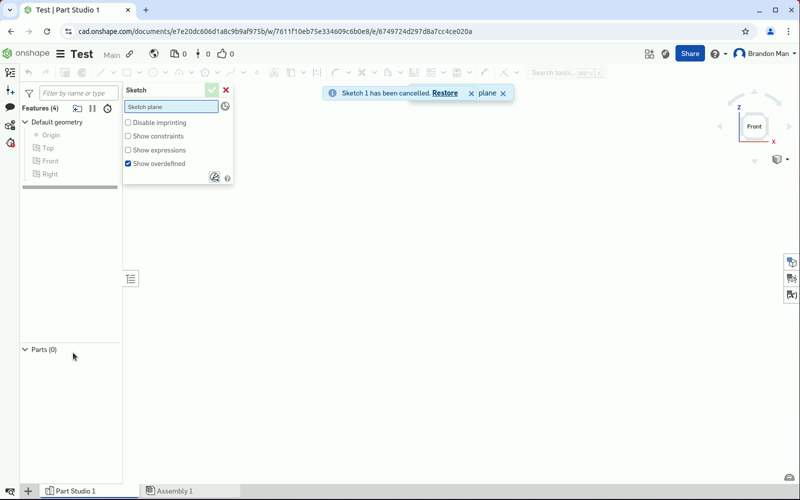
mouse_move(73, 163)
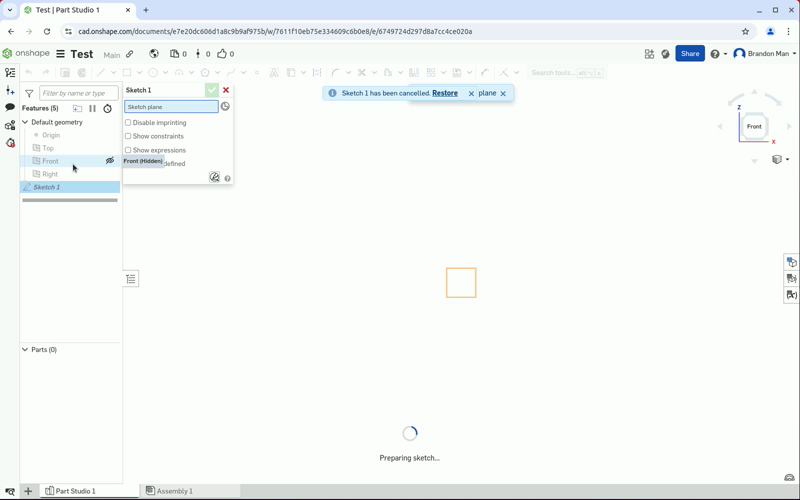
click(73, 163)
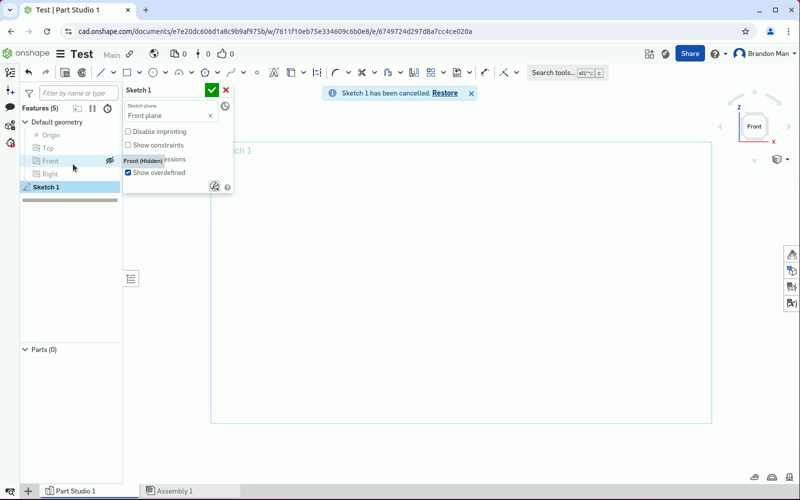
mouse_move(73, 352)
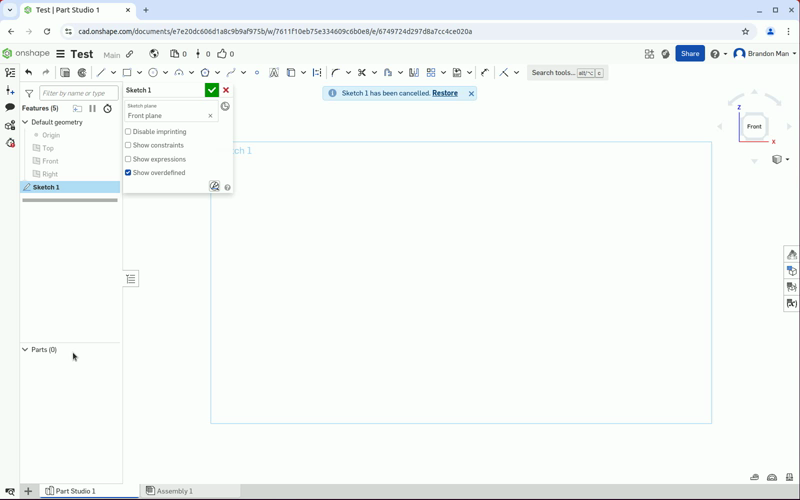
key(y)
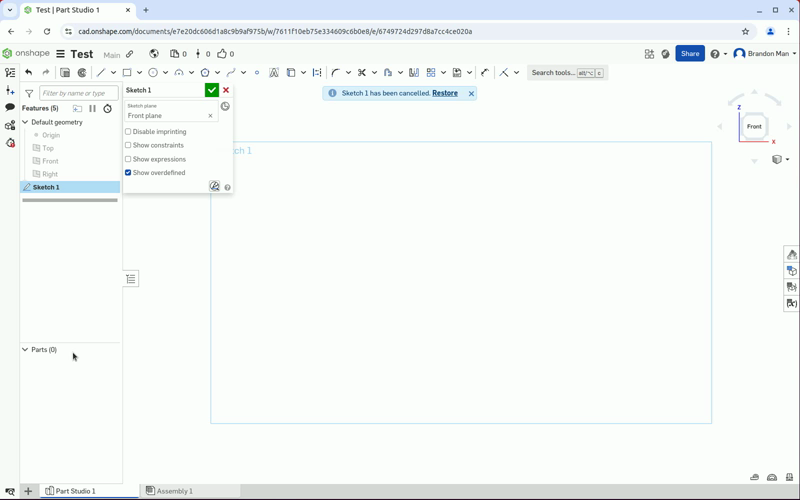
key(l)
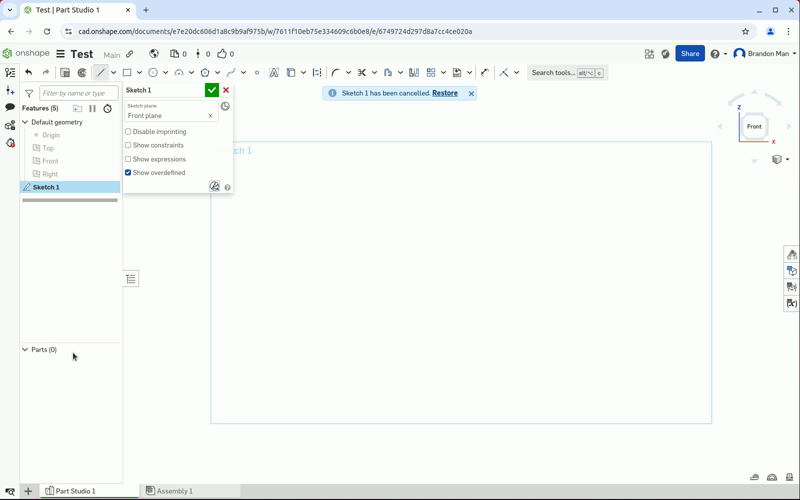
key_down(shift)
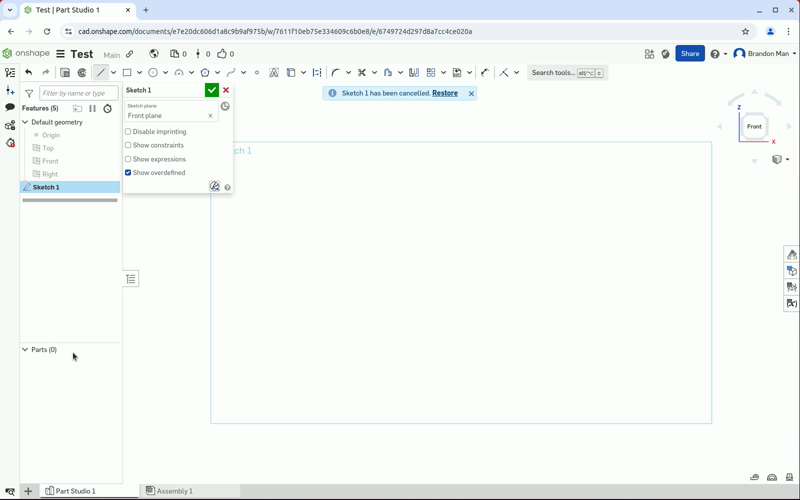
mouse_move(348, 237)
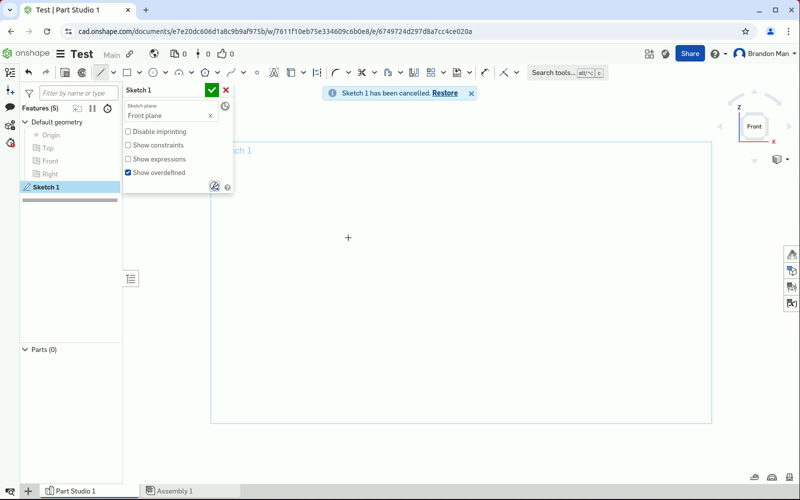
click(348, 237)
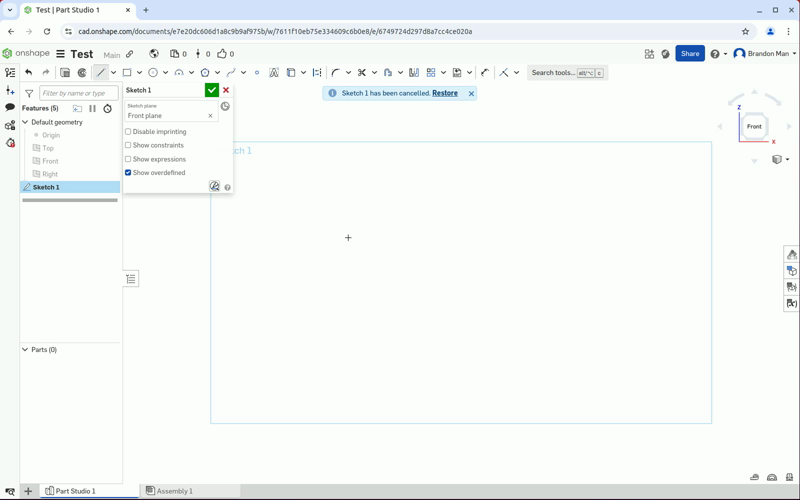
key_up(shift)
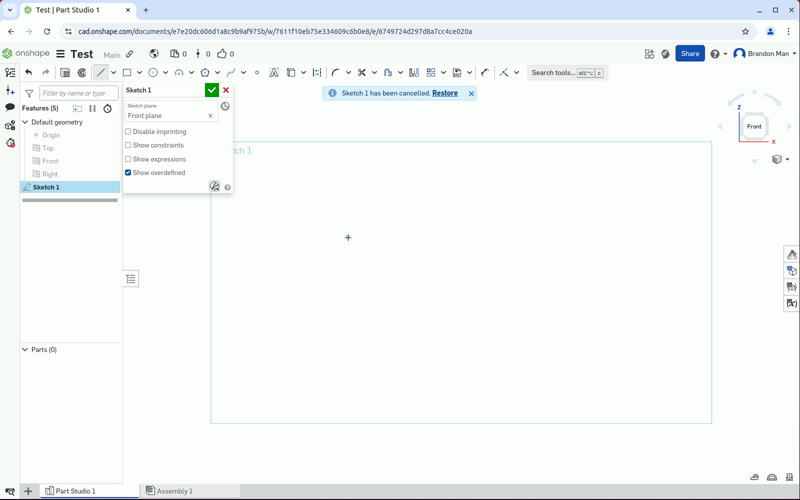
key_down(shift)
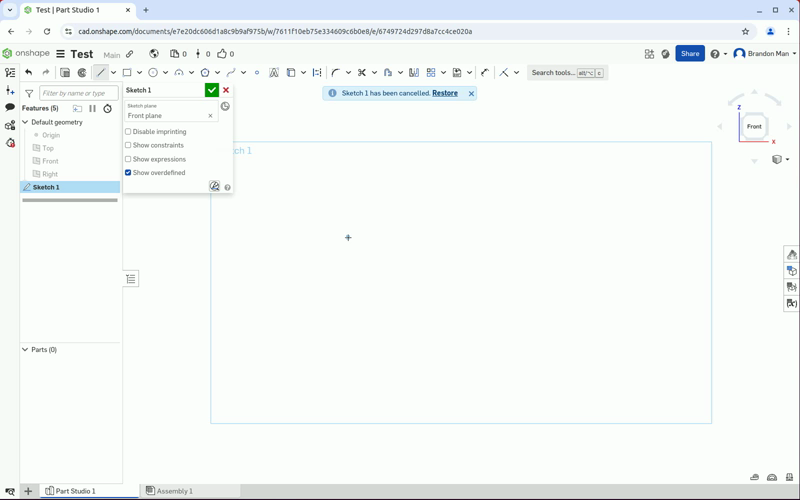
mouse_move(378, 237)
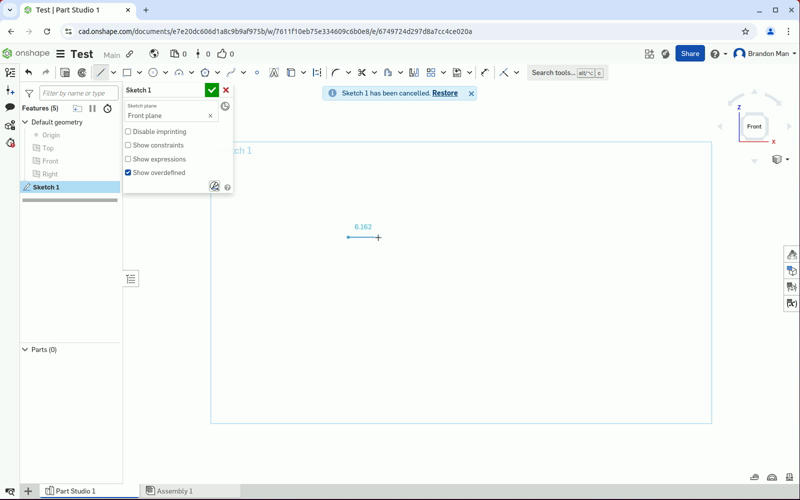
mouse_move(385, 237)
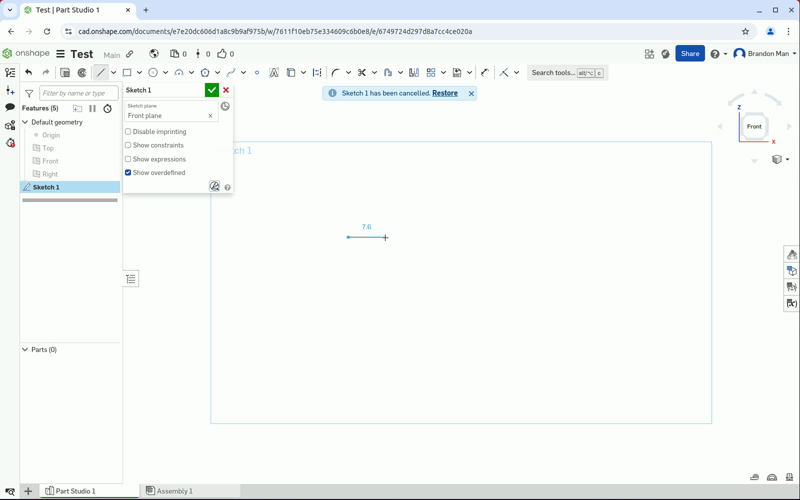
click(385, 237)
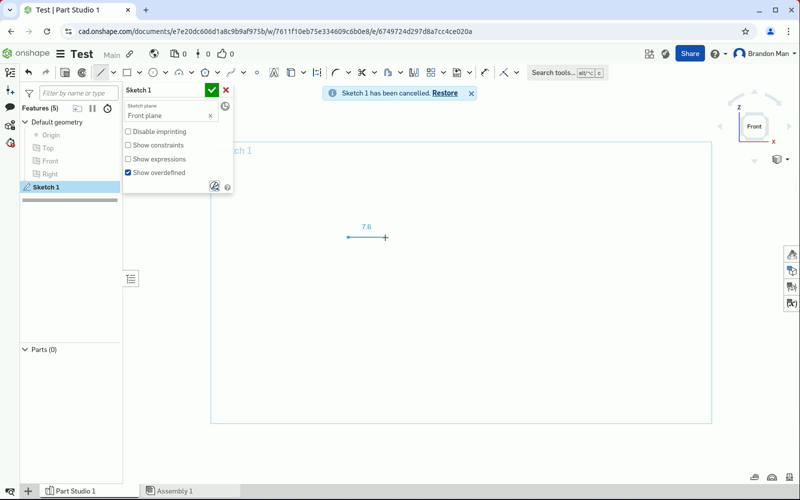
key_up(shift)
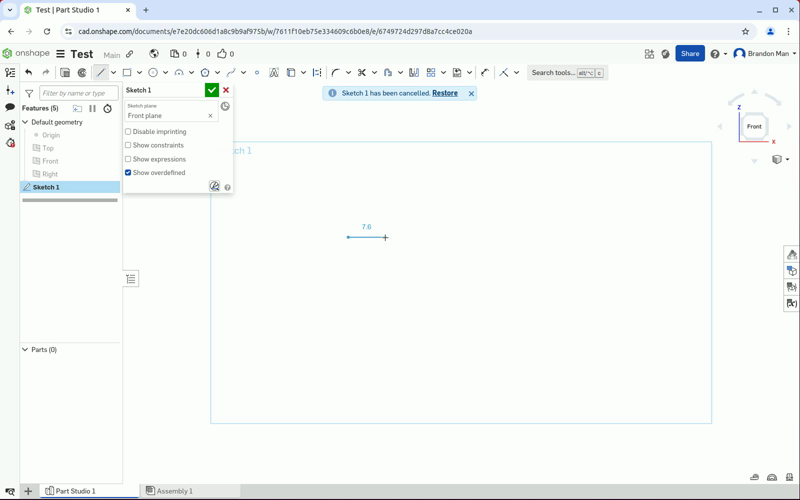
key_down(shift)
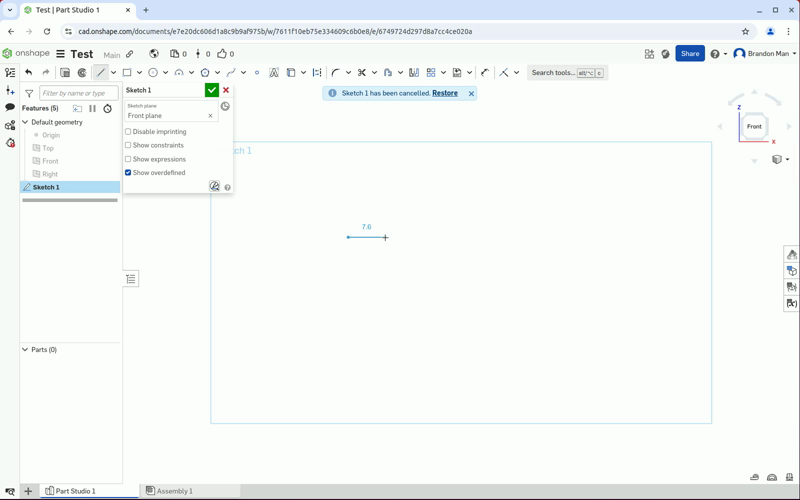
mouse_move(415, 237)
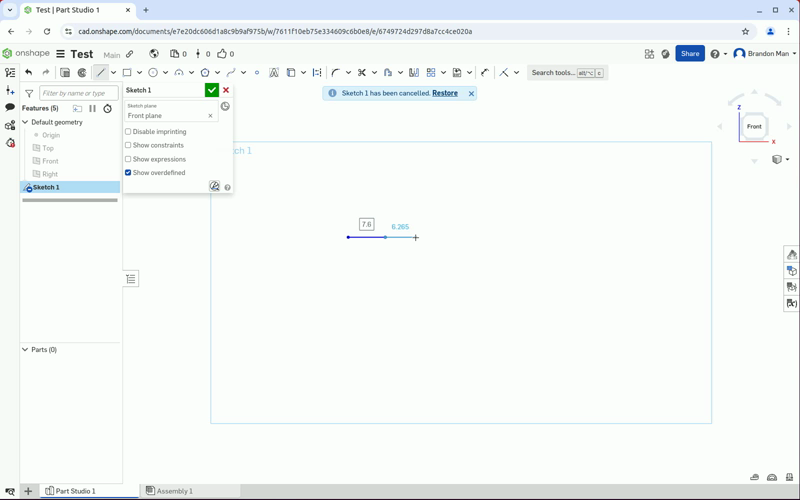
mouse_move(385, 200)
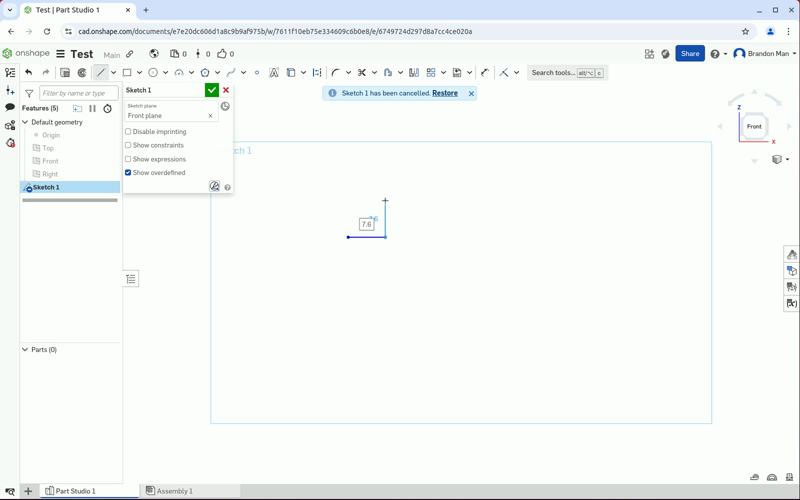
click(385, 200)
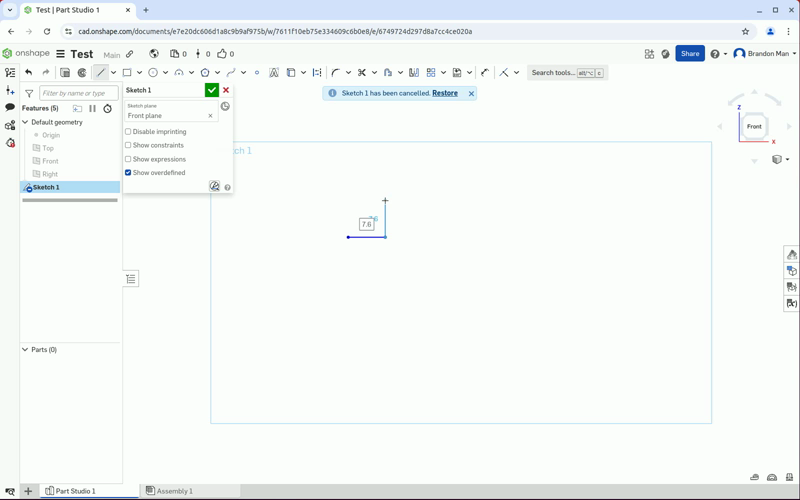
key_up(shift)
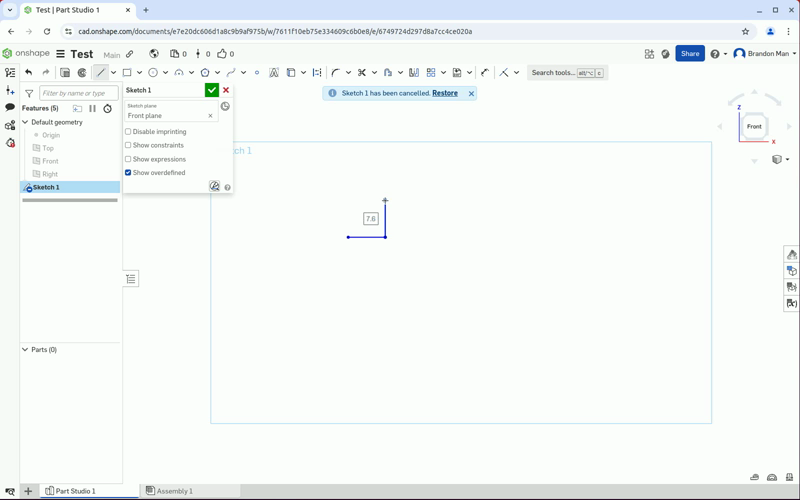
key_down(shift)
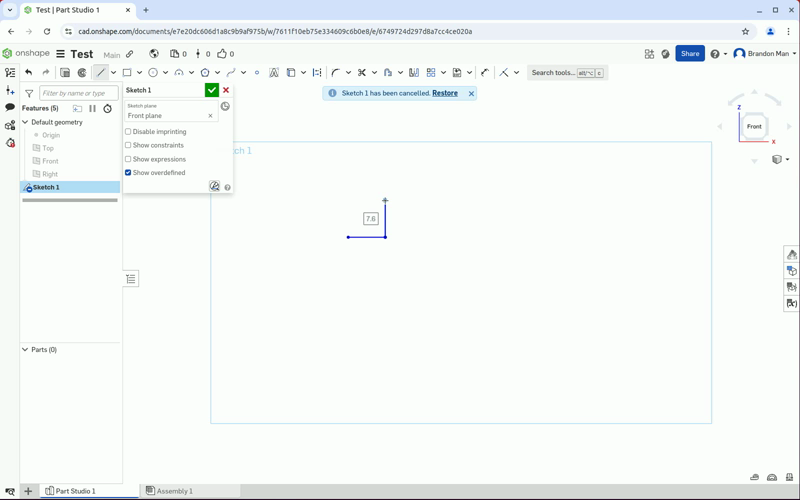
mouse_move(415, 200)
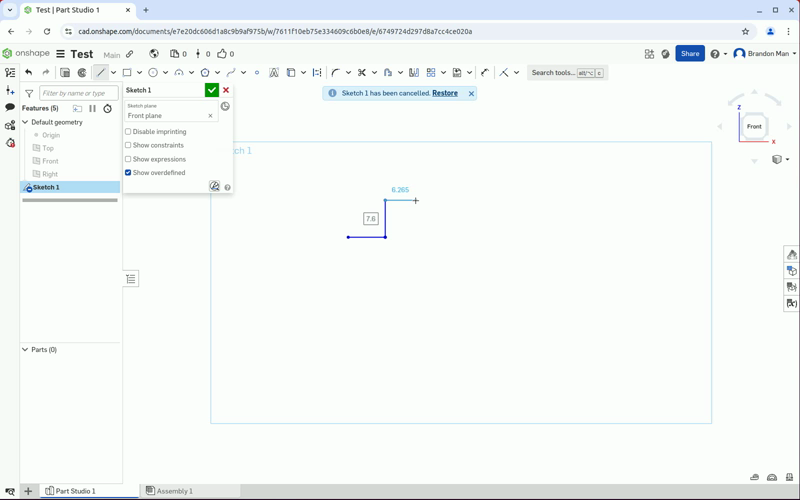
mouse_move(348, 200)
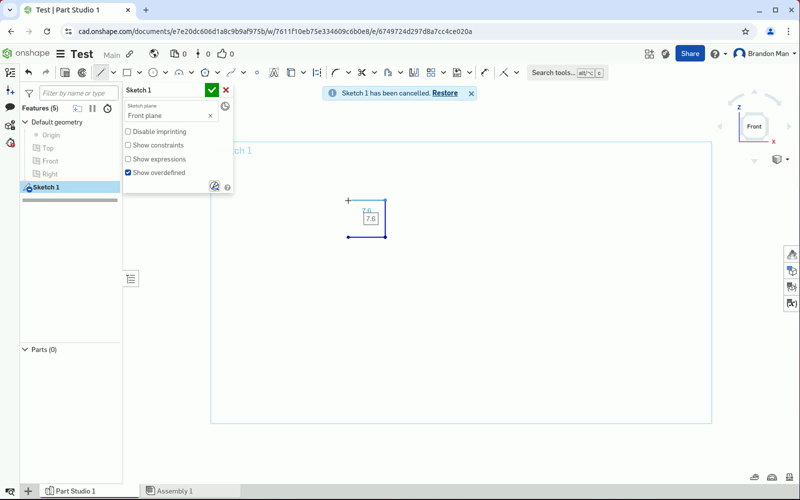
click(348, 200)
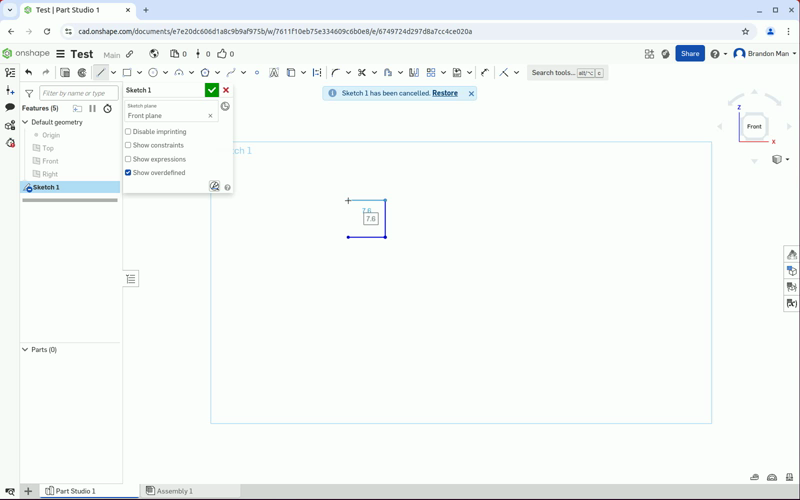
key_up(shift)
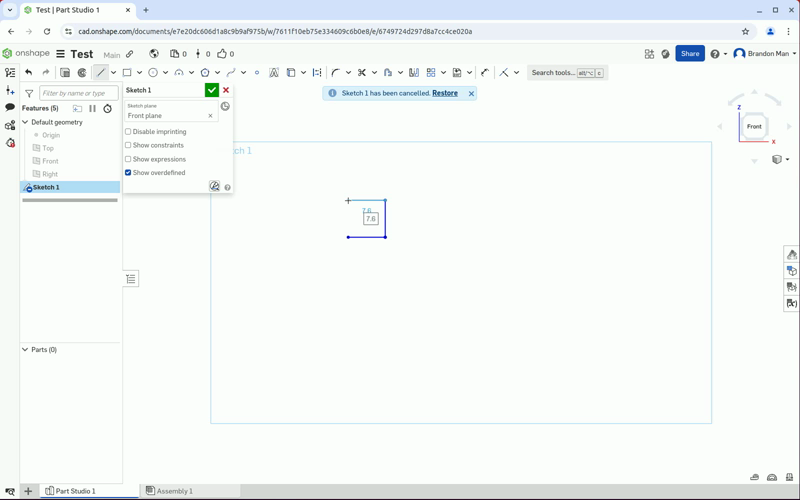
mouse_move(378, 200)
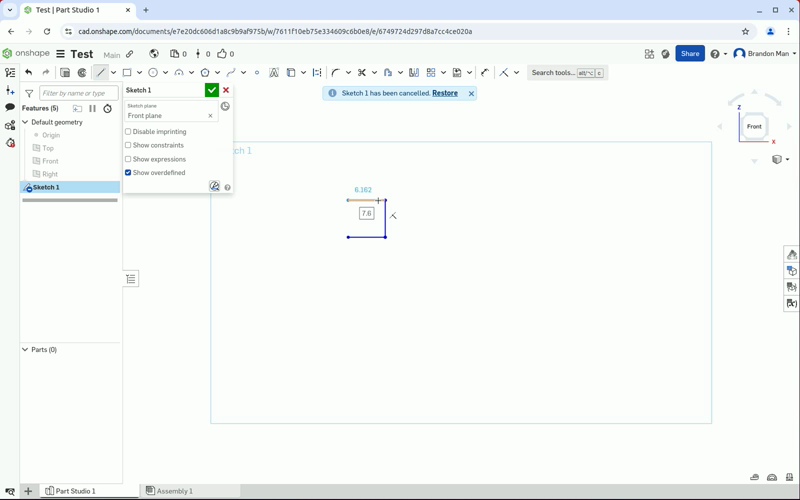
key_down(shift)
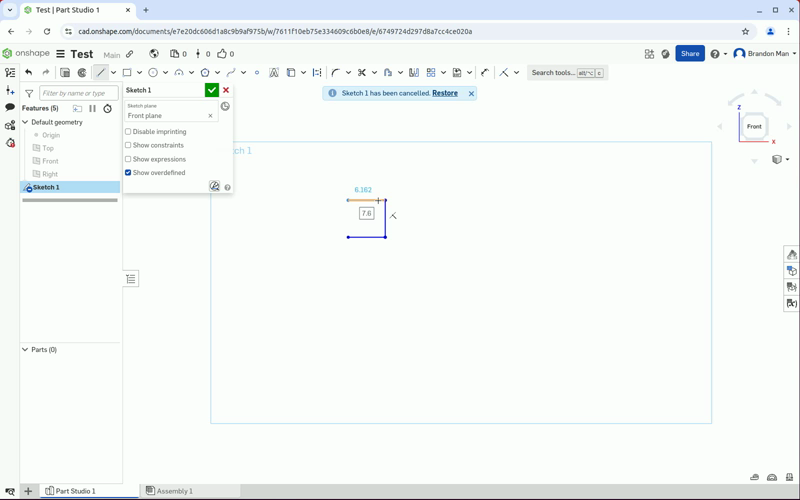
mouse_move(348, 237)
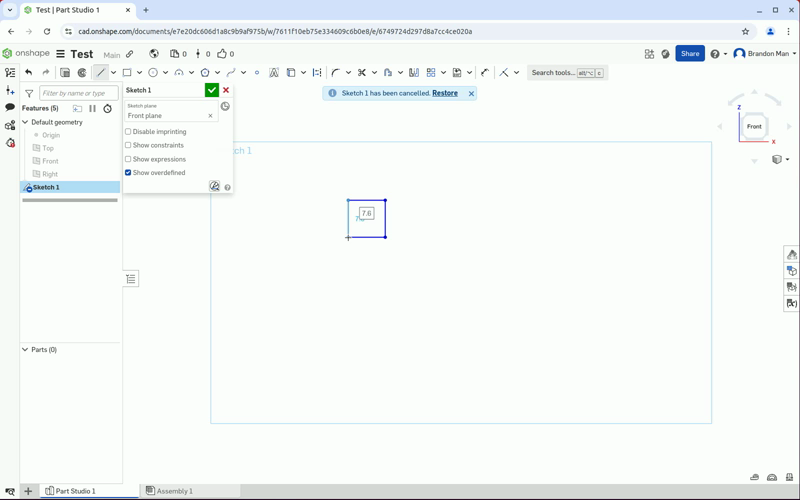
key_up(shift)
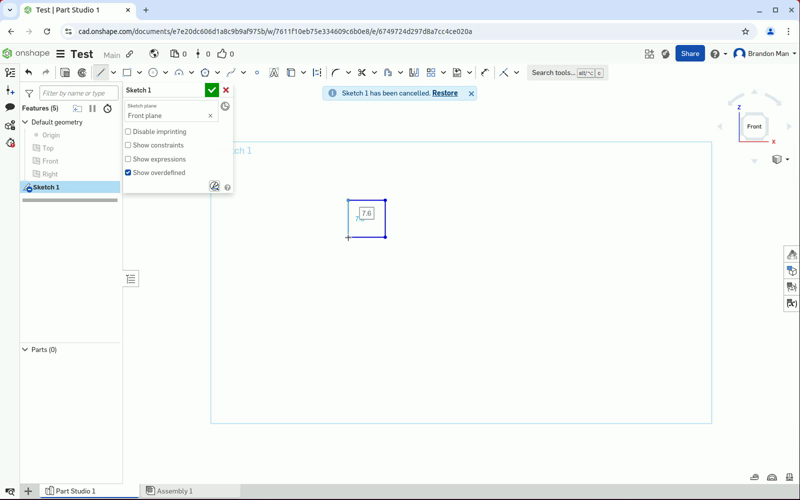
click(348, 237)
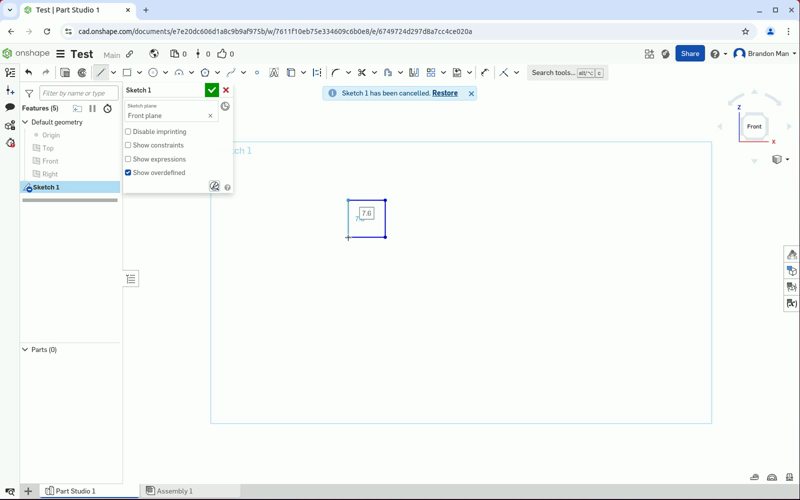
key(esc)
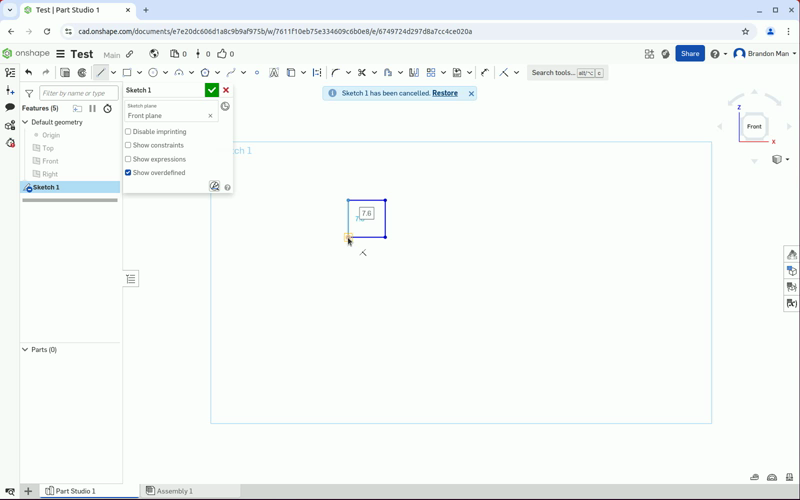
mouse_move(382, 219)
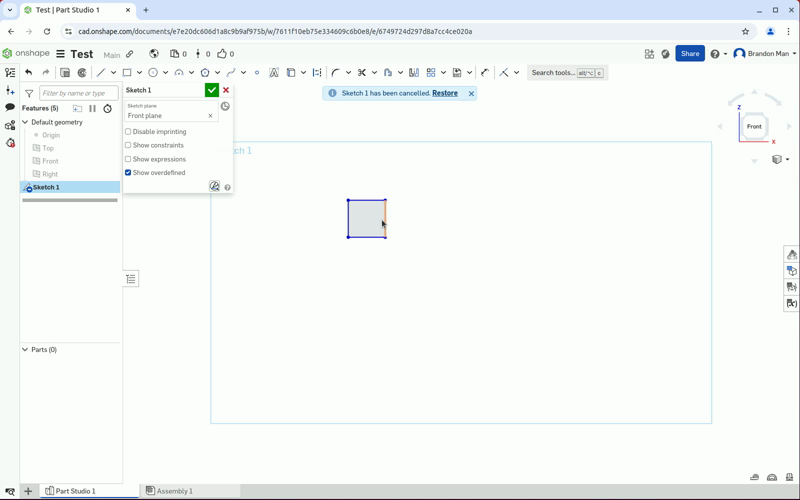
scroll(6)
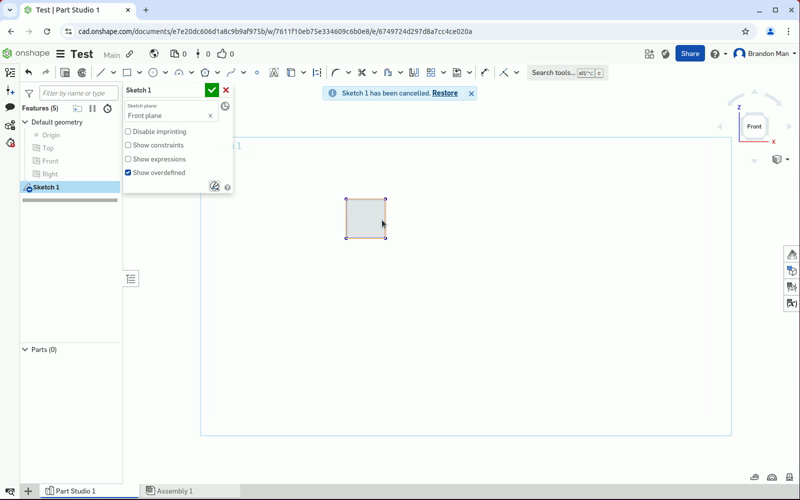
scroll(6)
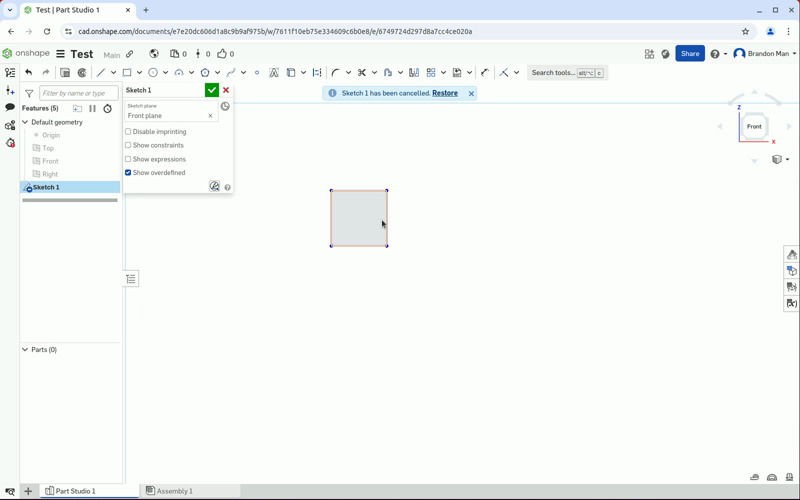
scroll(6)
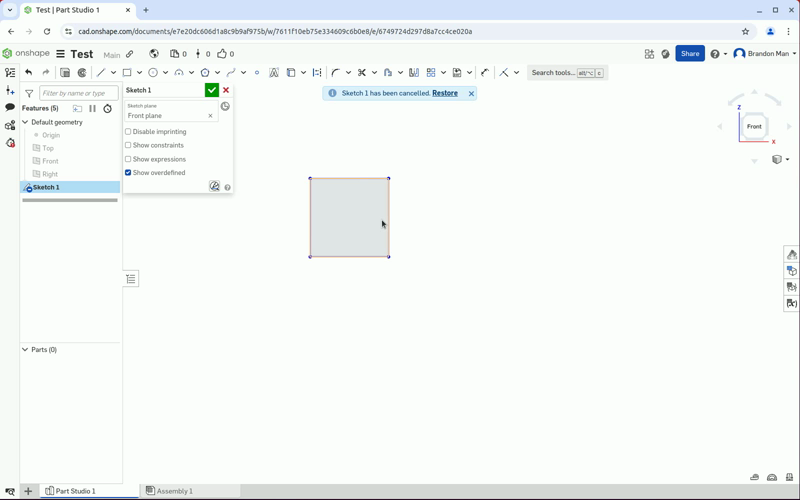
scroll(6)
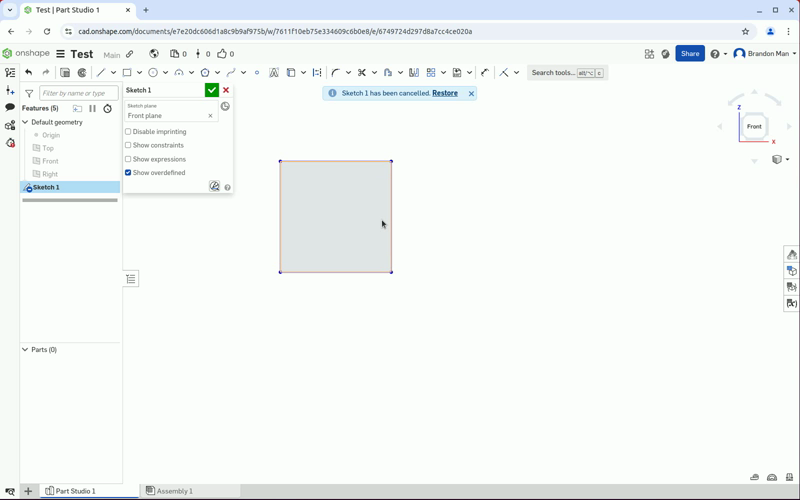
scroll(6)
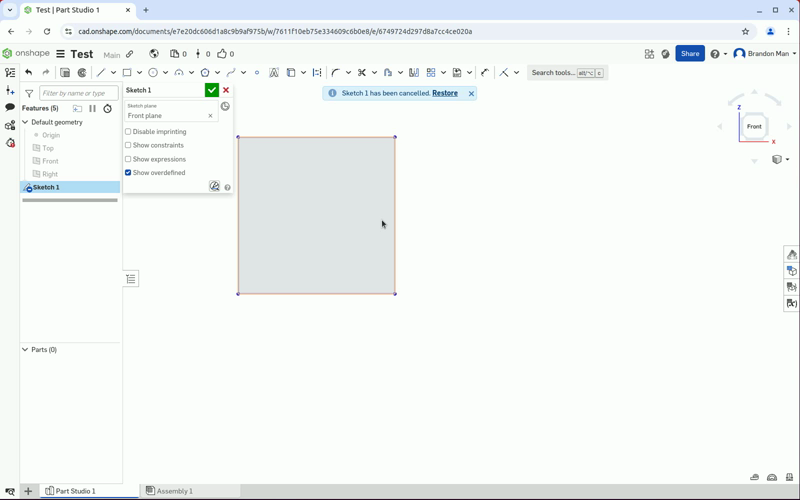
scroll(6)
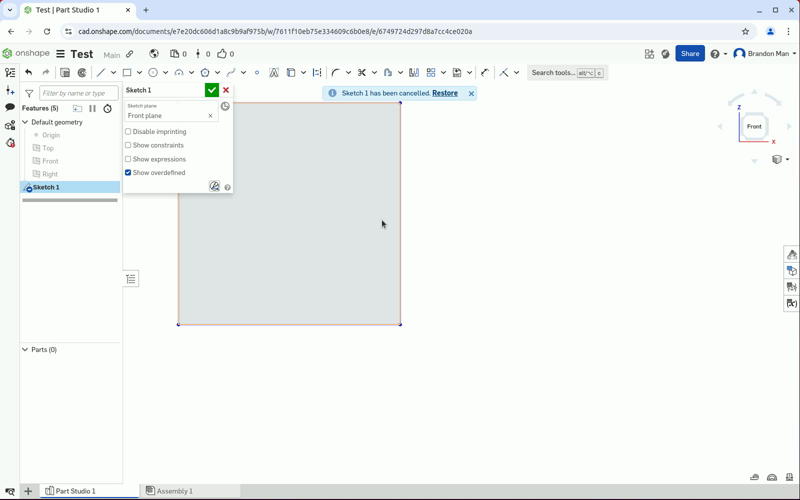
scroll(6)
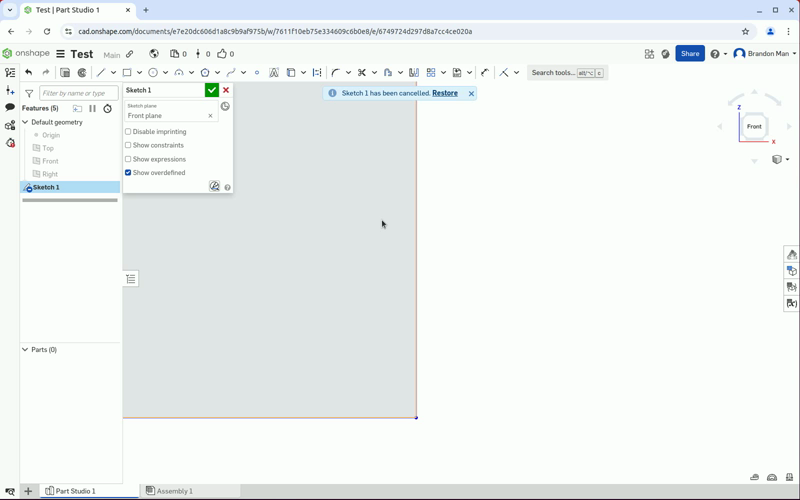
click(382, 219)
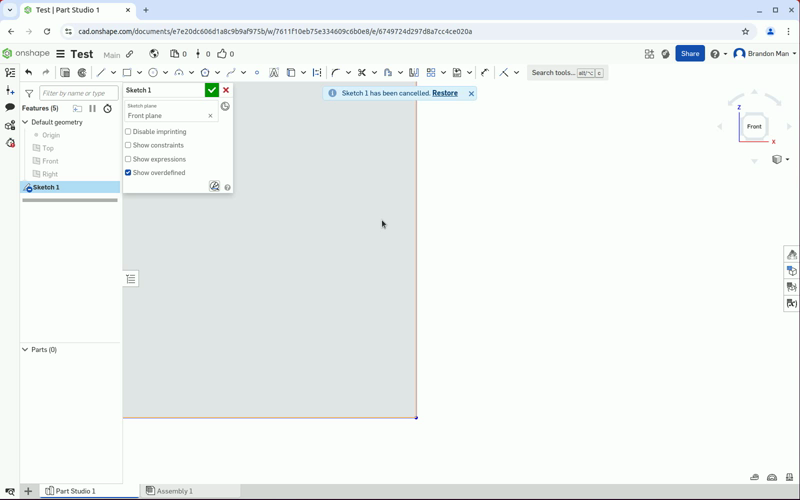
scroll(-6)
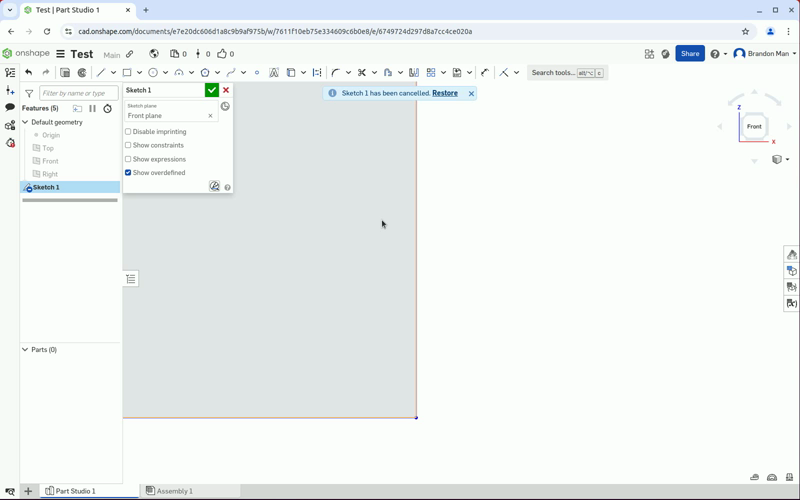
scroll(-6)
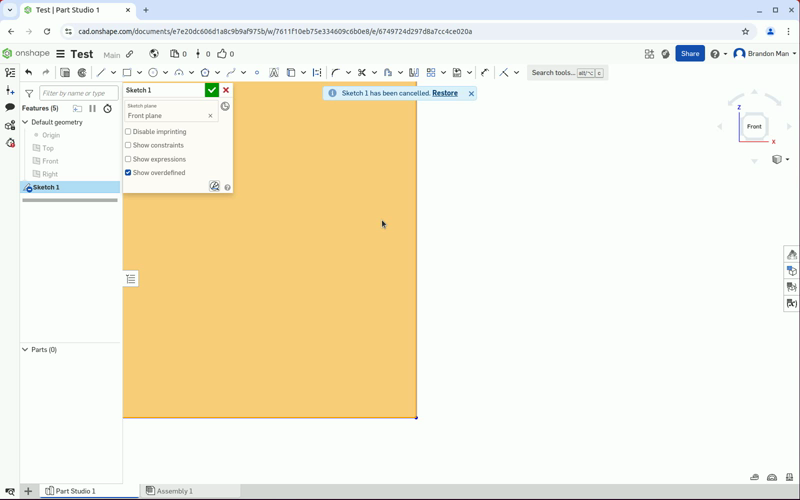
scroll(-6)
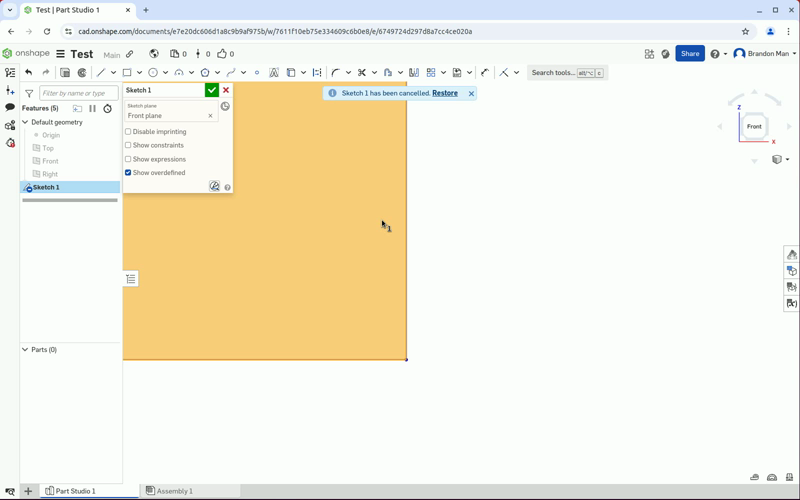
scroll(-6)
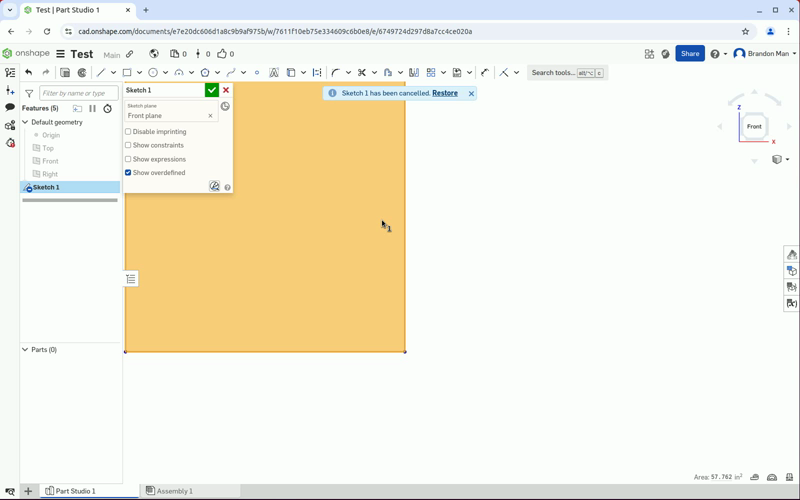
scroll(-6)
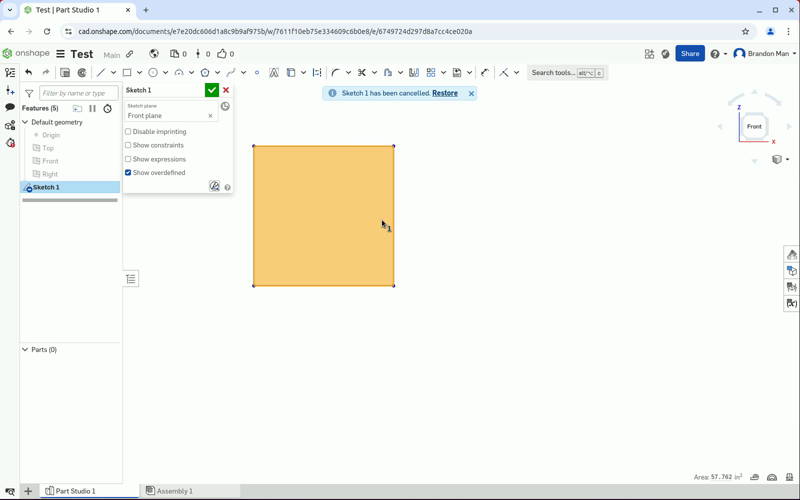
scroll(-6)
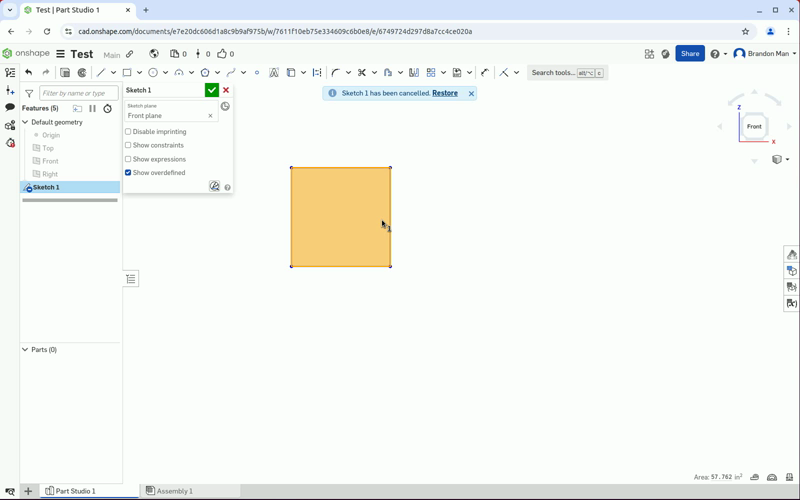
scroll(-6)
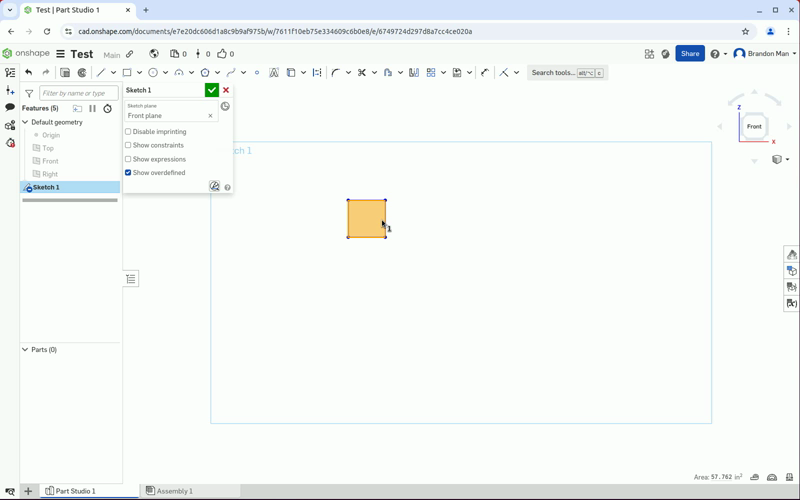
mouse_move(73, 352)
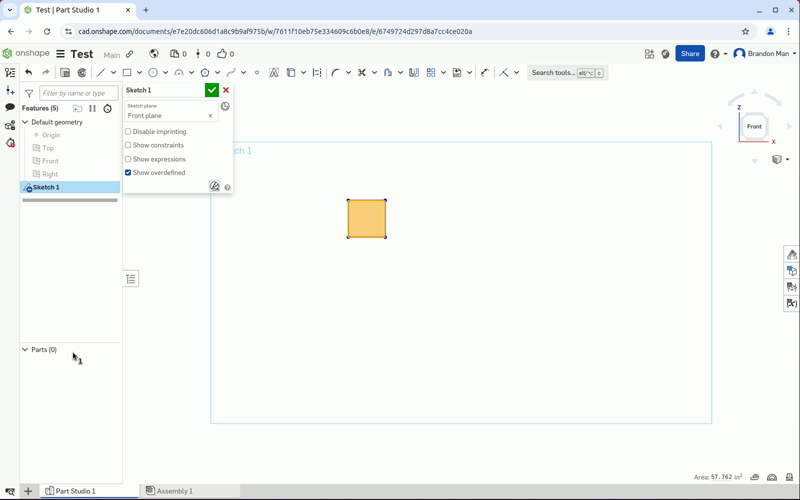
key(shift+y)
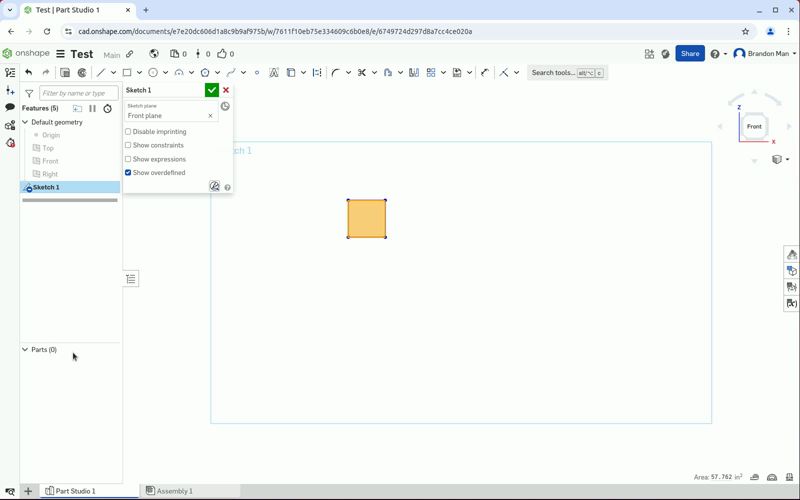
key(shift+e)
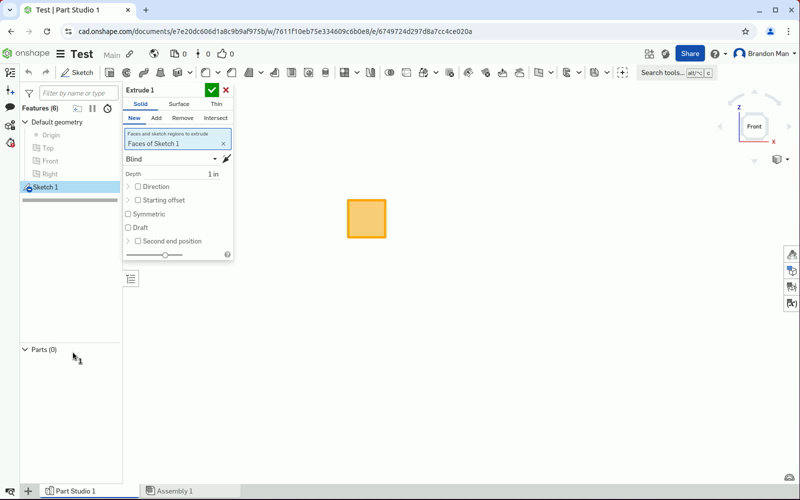
mouse_move(143, 106)
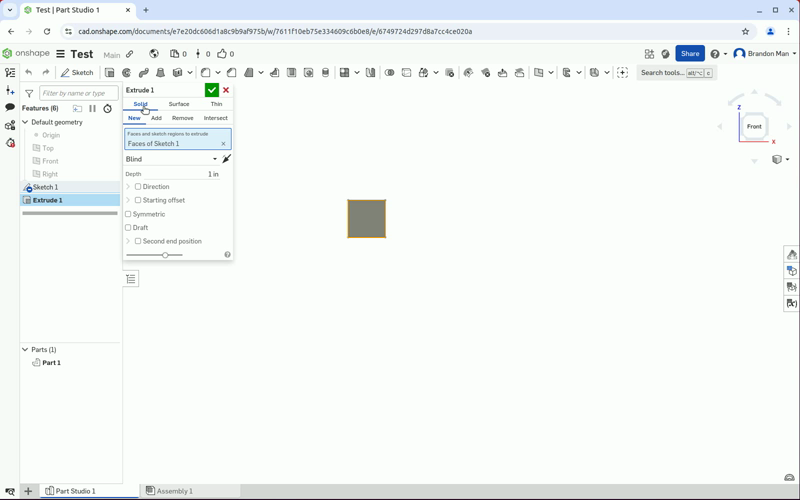
click(143, 106)
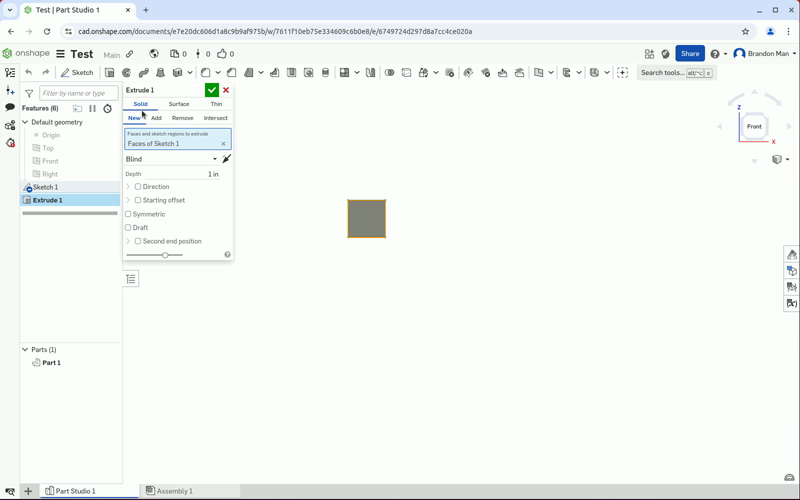
mouse_move(137, 120)
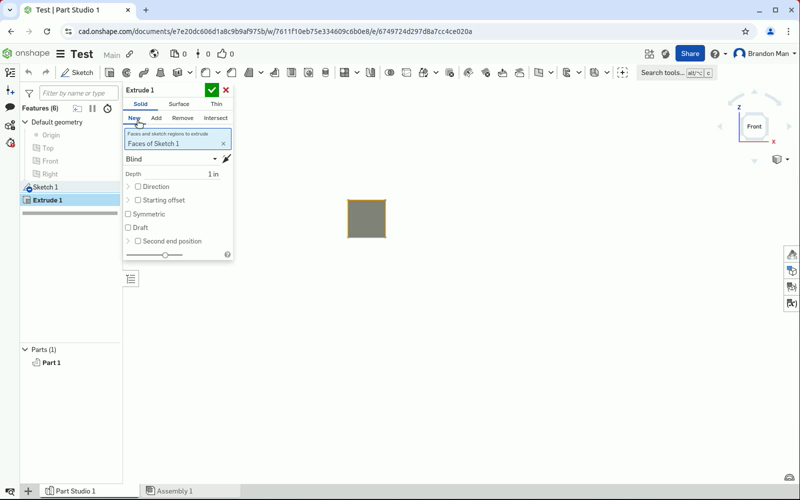
click(137, 120)
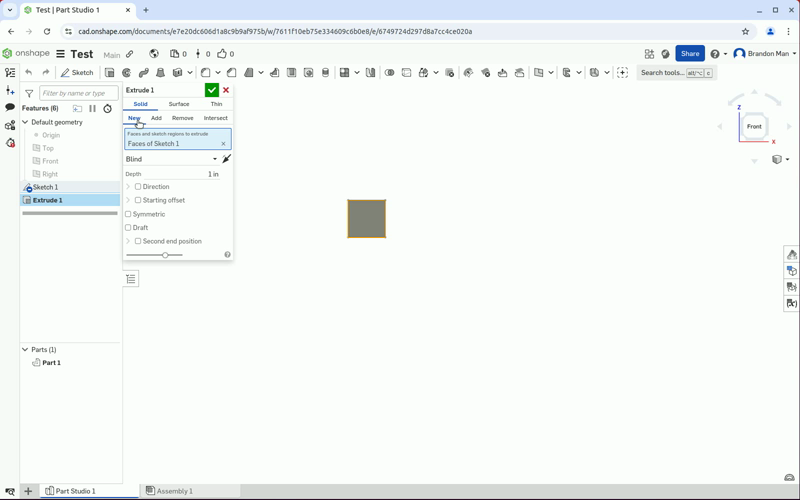
key(tab, 4)
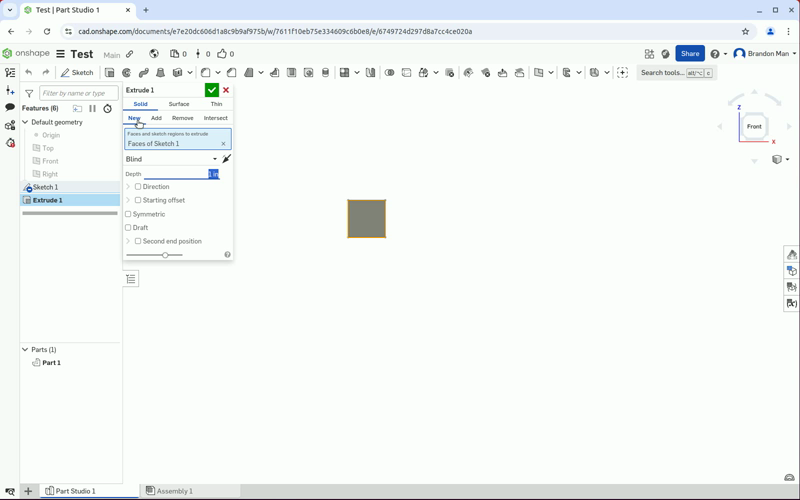
text(9.388)
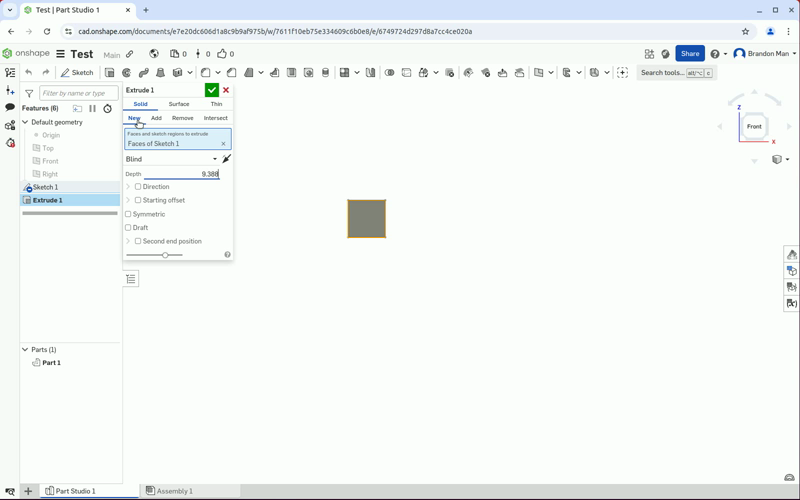
key(enter)
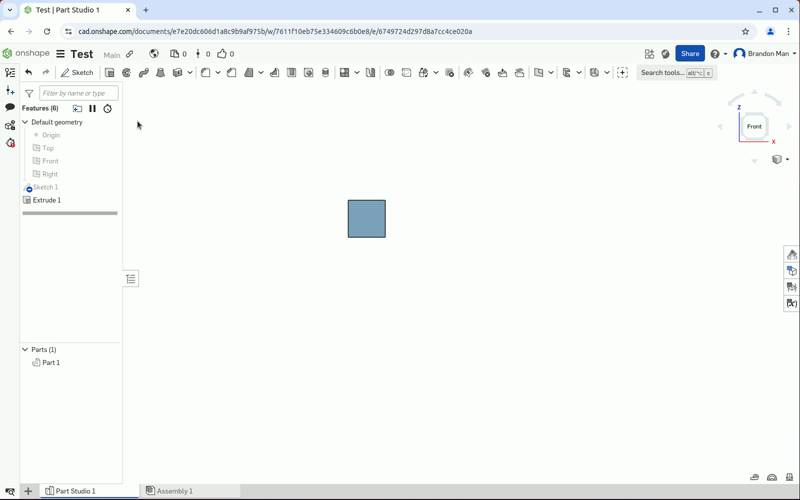
key(shift+h)
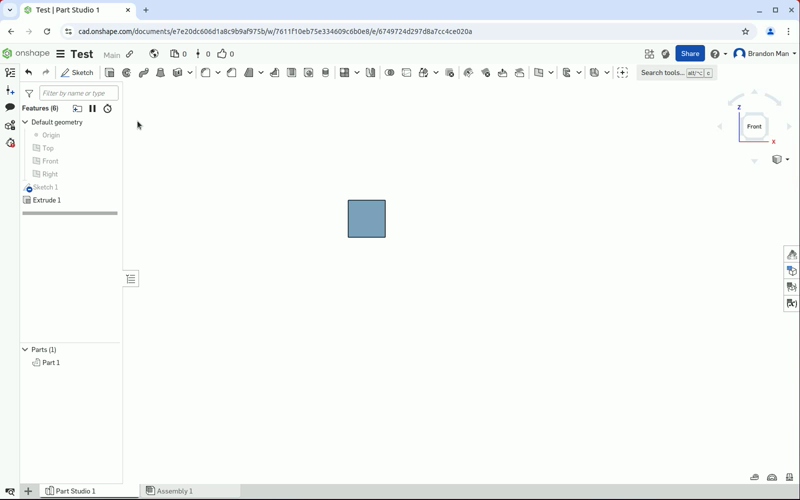
key(shift+h)
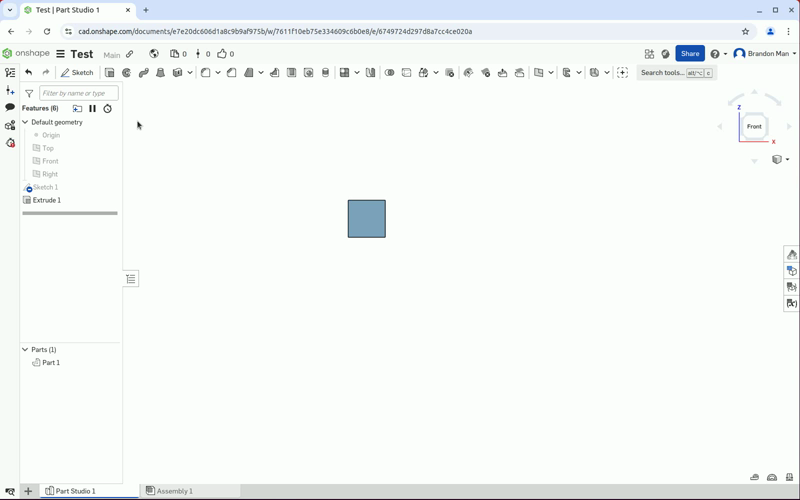
mouse_move(73, 189)
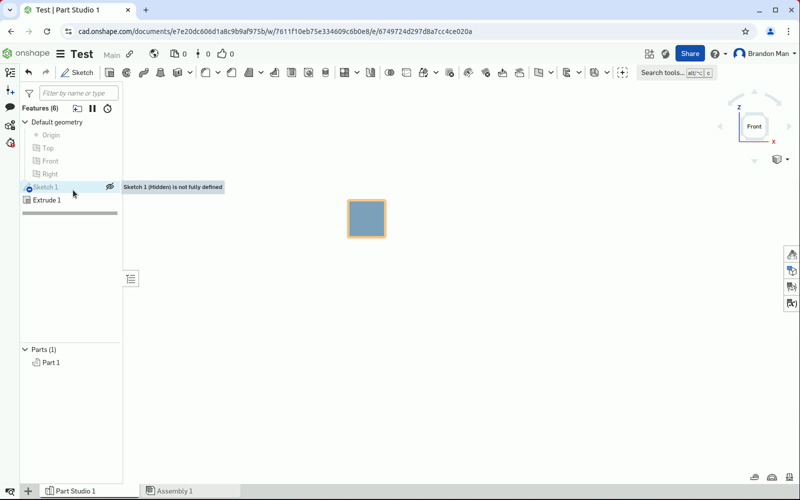
click(73, 189)
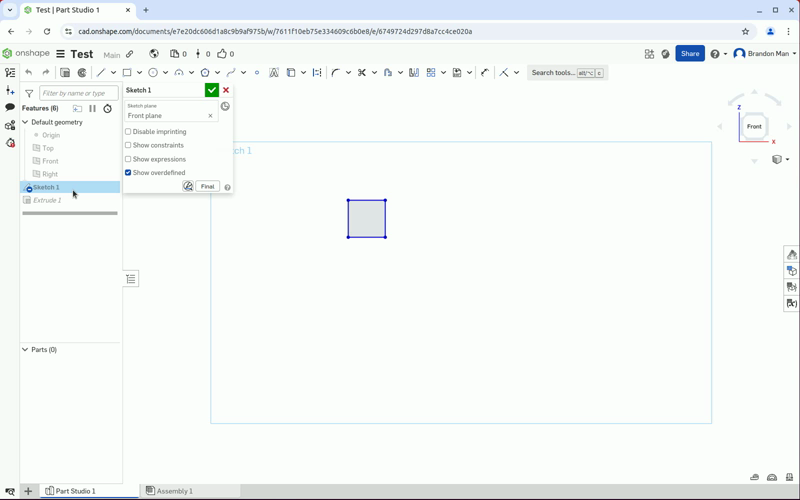
mouse_move(229, 92)
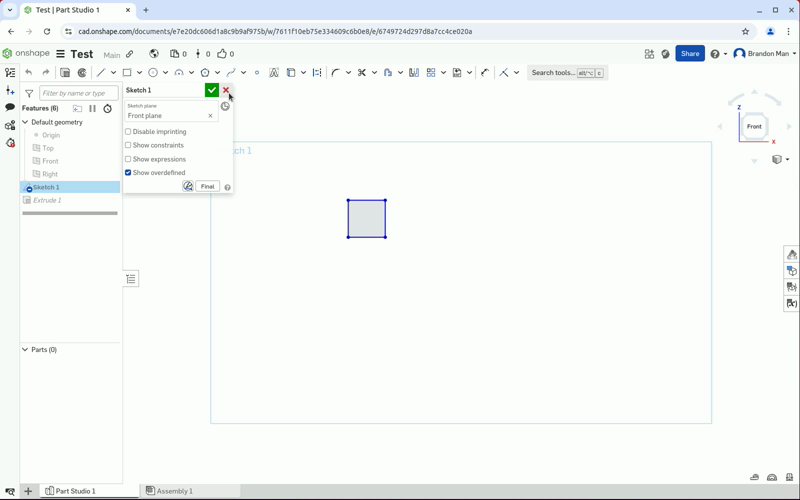
click(229, 92)
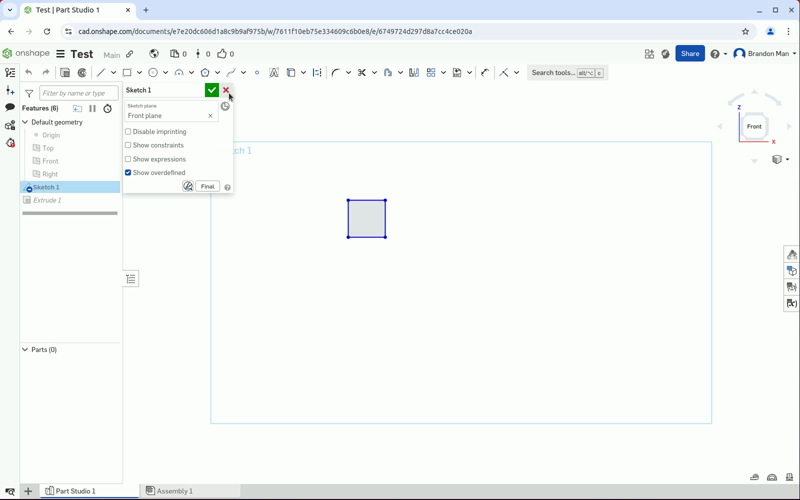
key(shift+s)
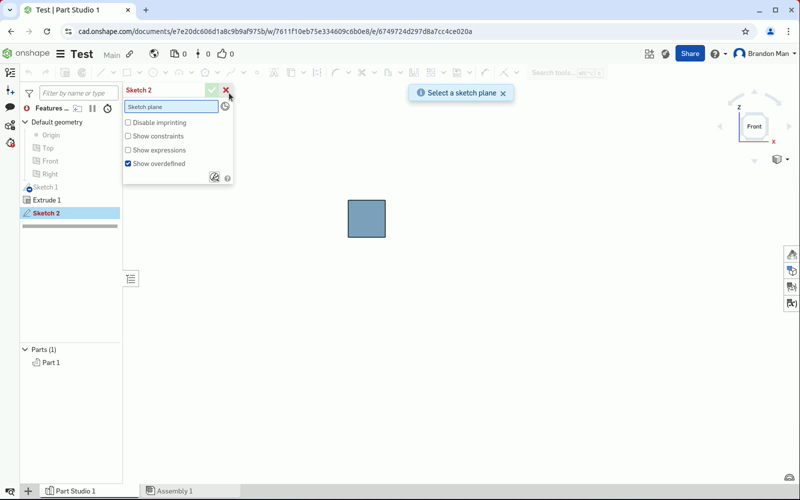
mouse_move(73, 163)
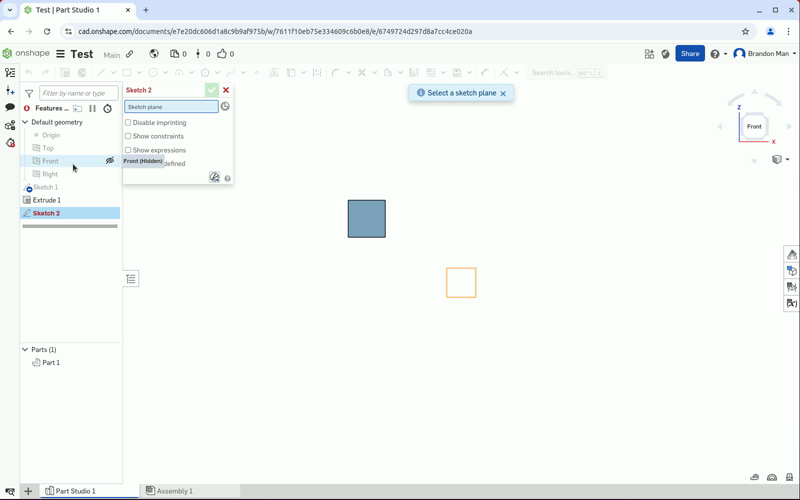
click(73, 163)
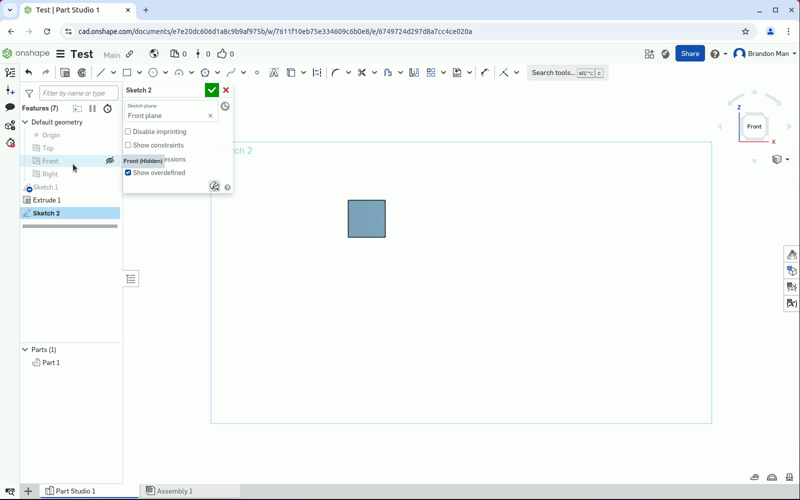
mouse_move(73, 352)
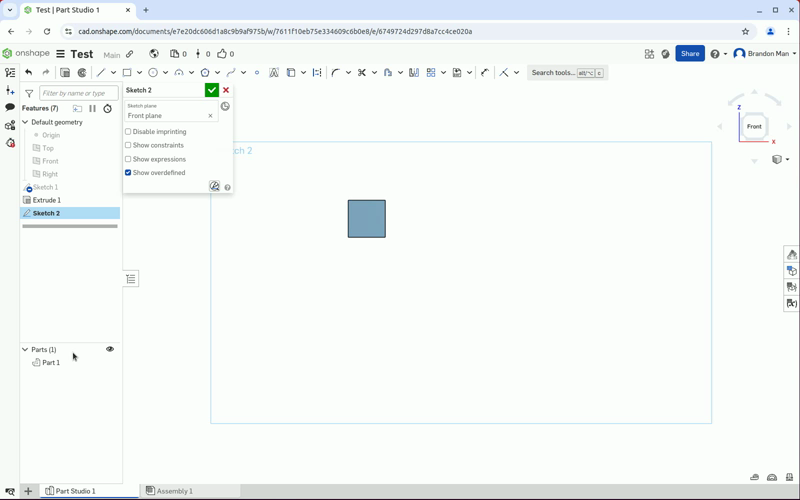
key(y)
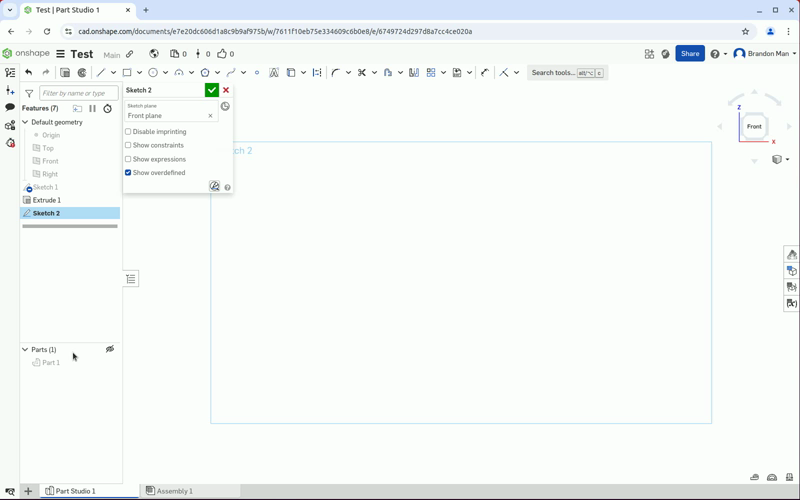
key(l)
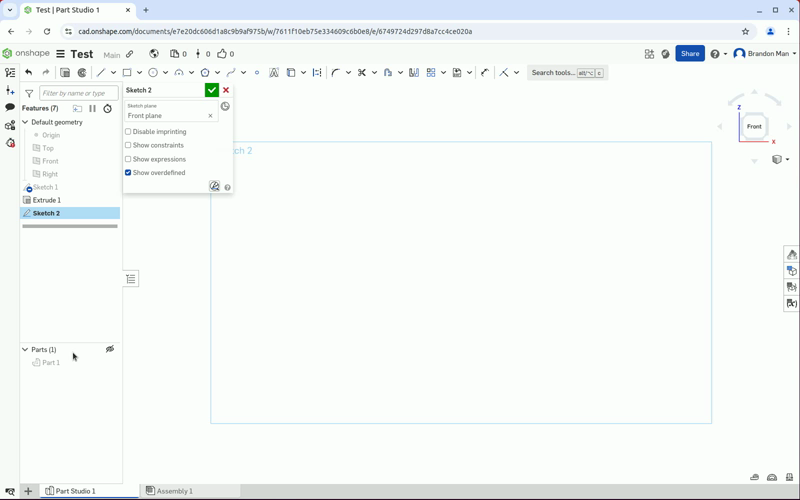
key_down(shift)
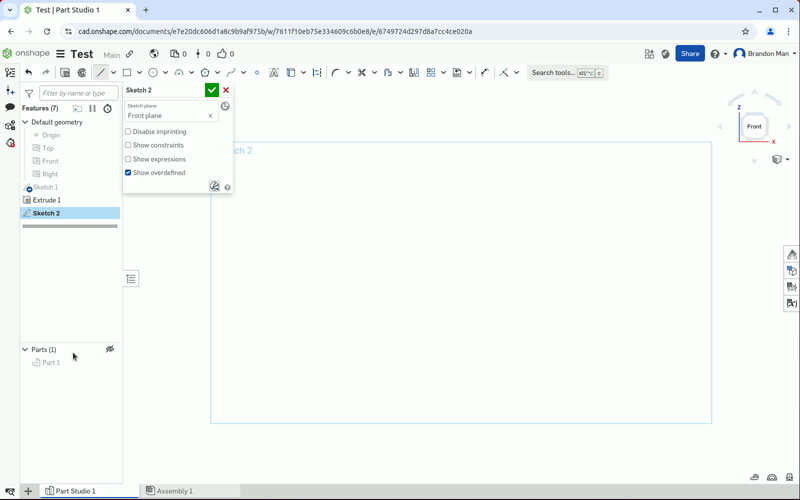
mouse_move(348, 308)
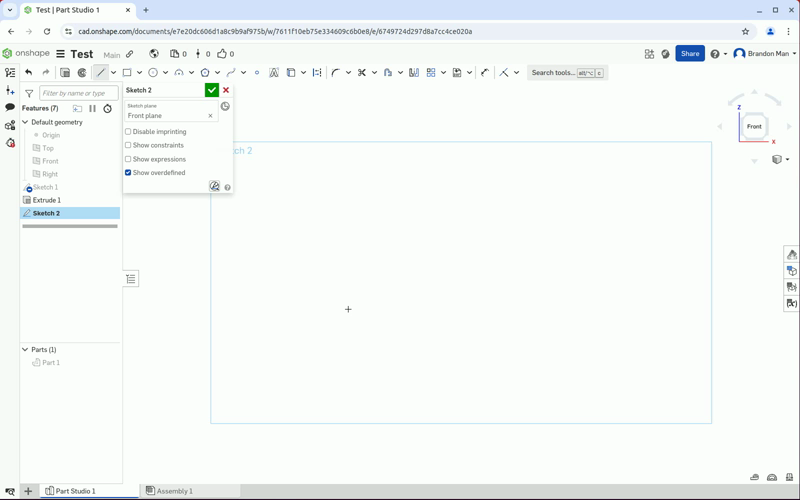
click(348, 308)
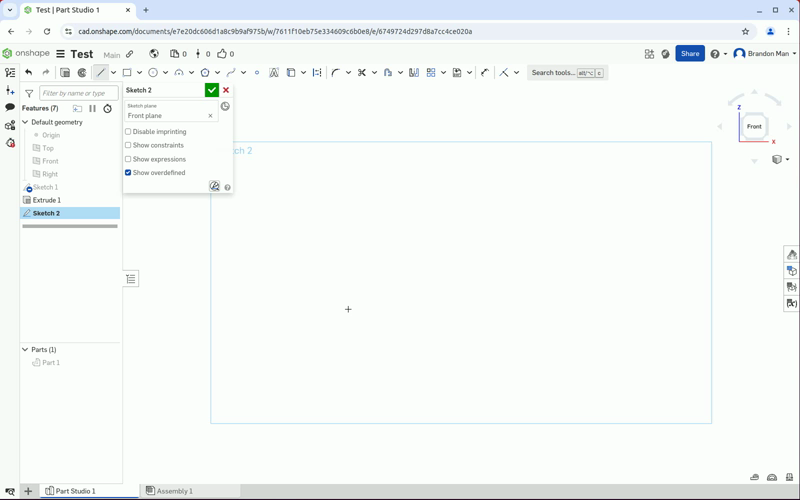
key_up(shift)
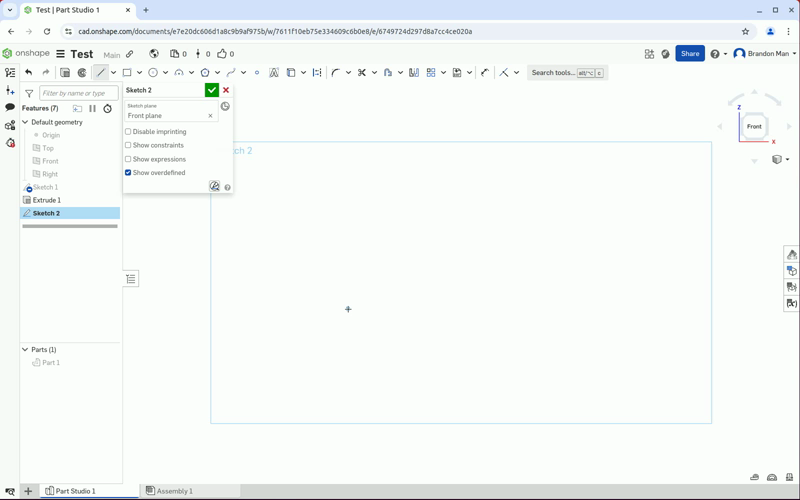
key_down(shift)
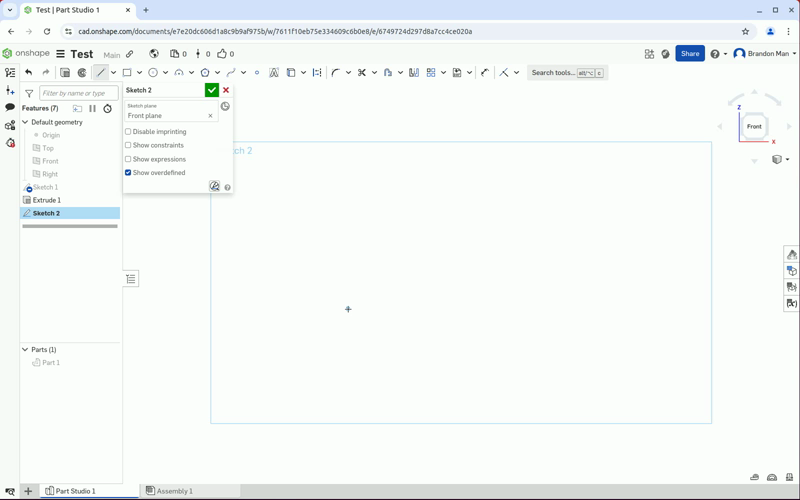
mouse_move(421, 308)
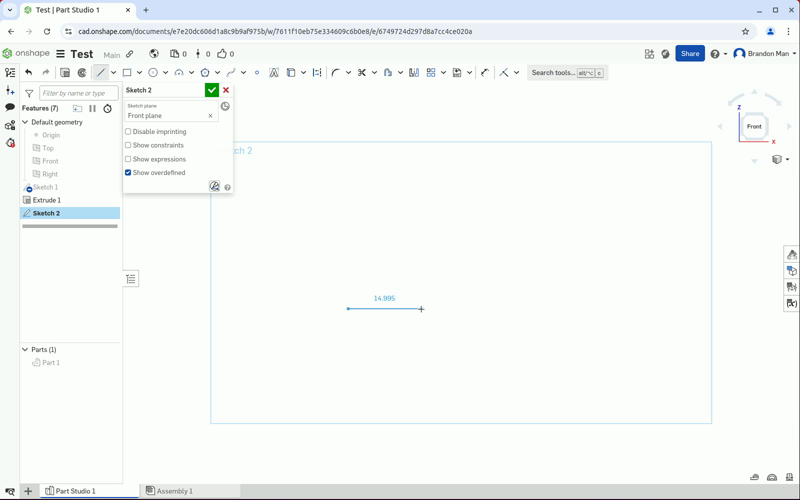
click(421, 308)
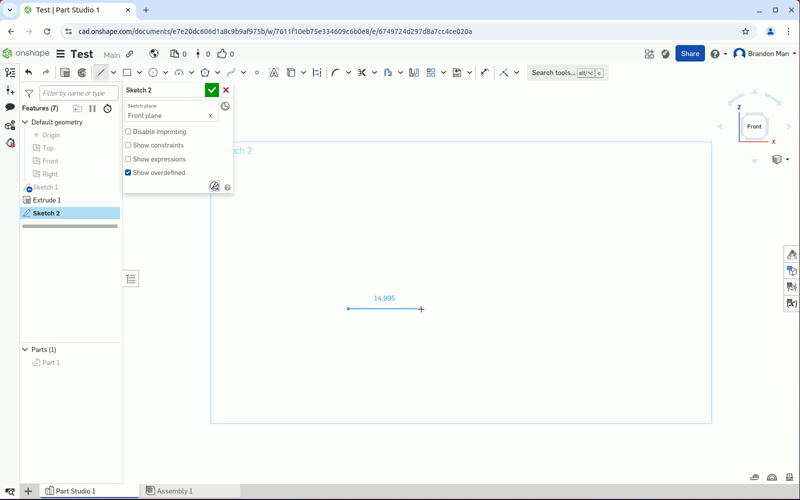
key_up(shift)
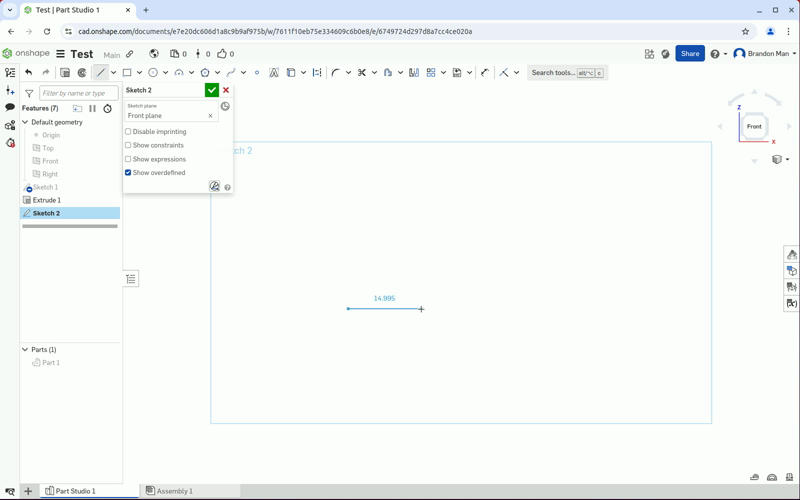
key_down(shift)
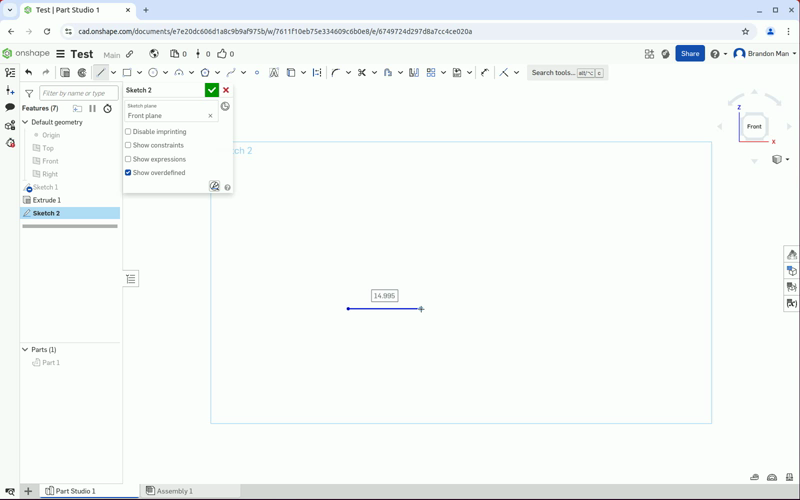
mouse_move(421, 235)
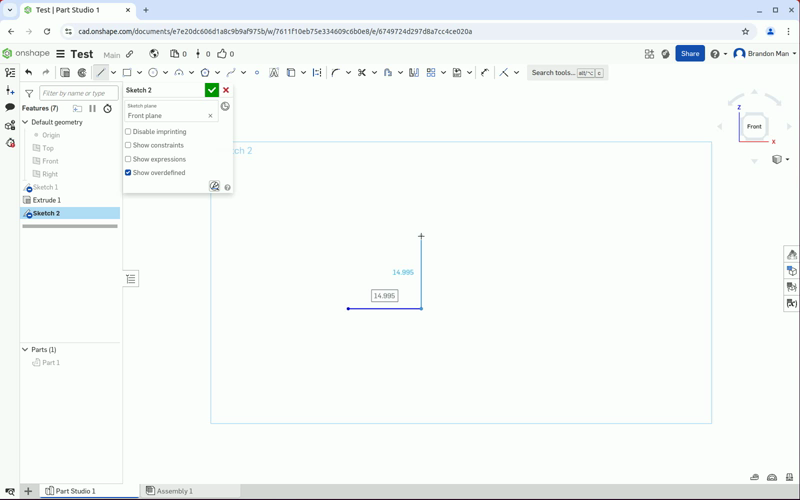
click(421, 235)
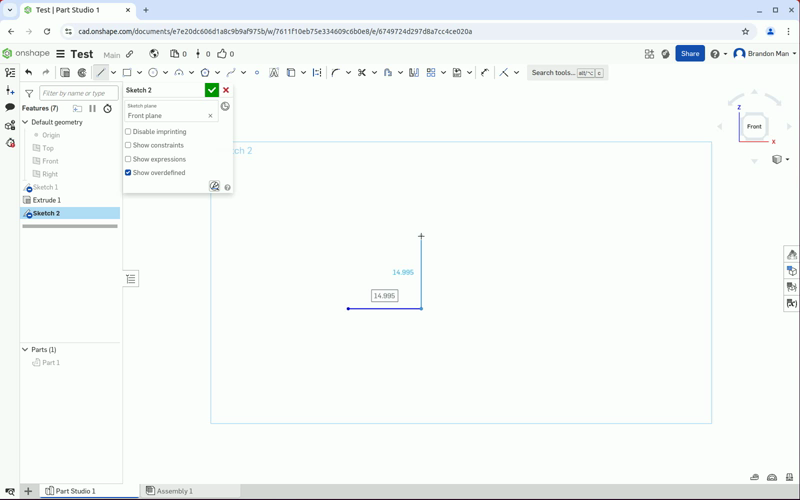
key_up(shift)
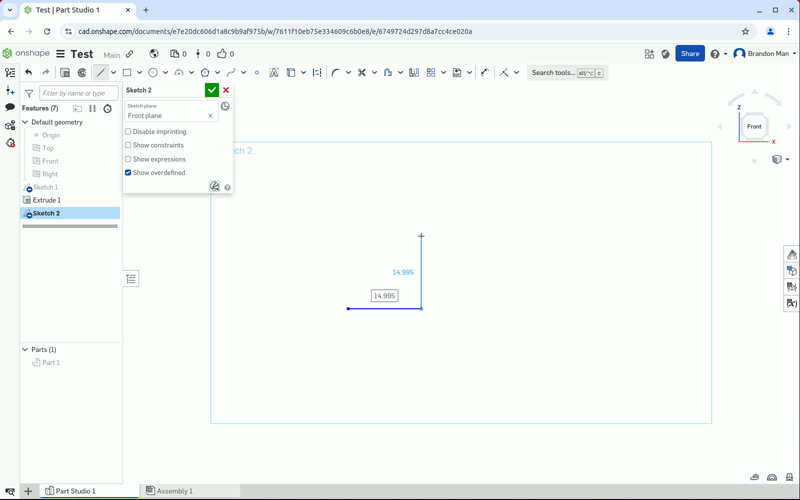
key_down(shift)
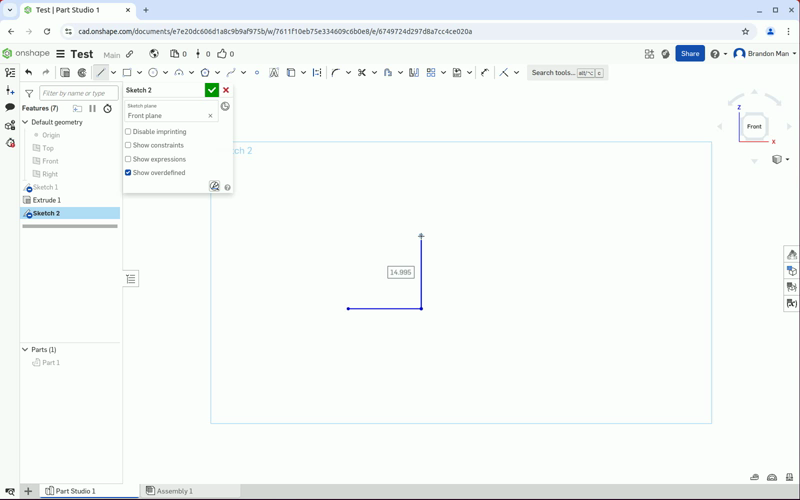
mouse_move(451, 235)
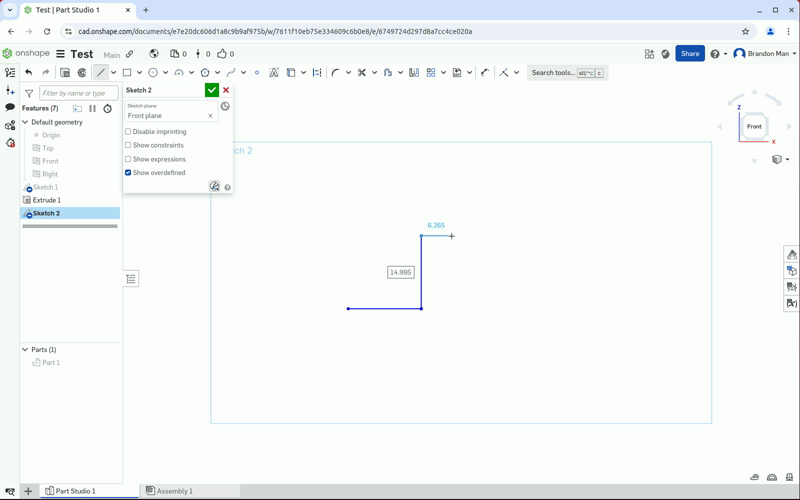
mouse_move(385, 235)
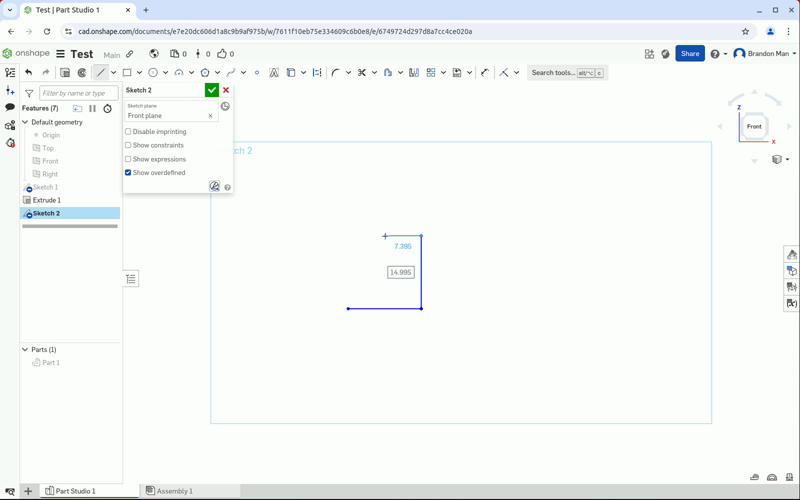
click(385, 235)
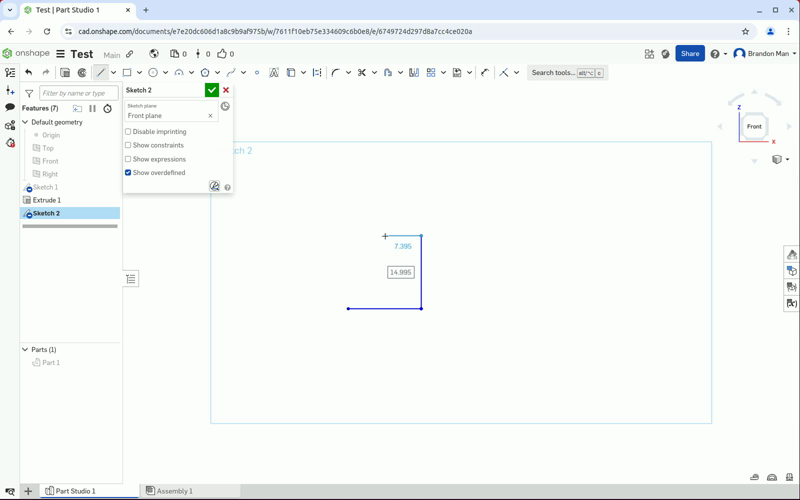
key_up(shift)
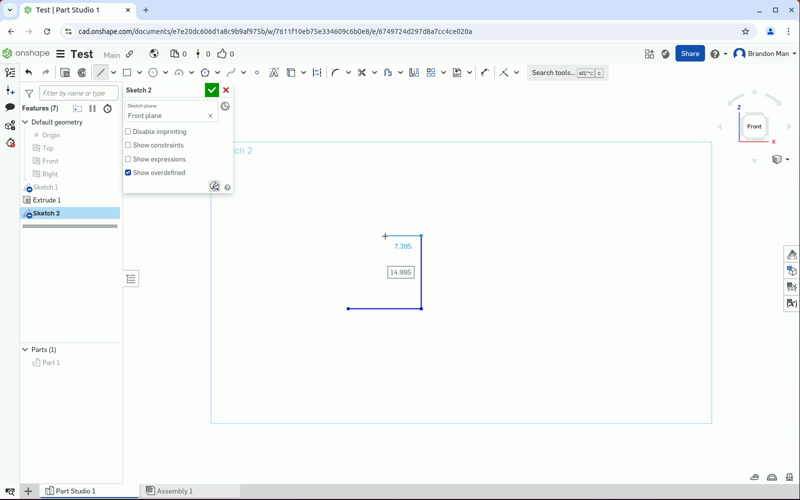
key_down(shift)
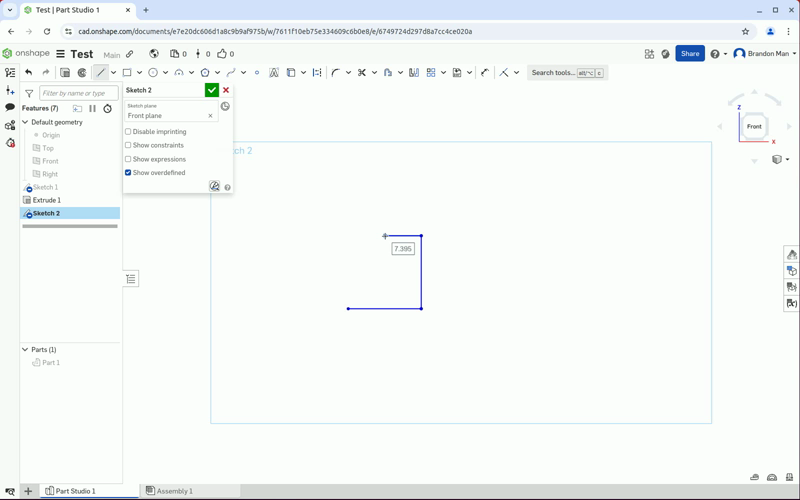
mouse_move(415, 235)
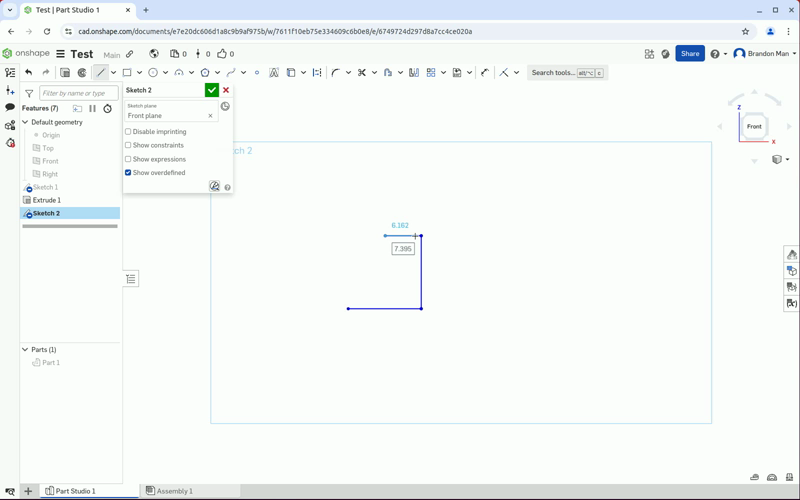
mouse_move(348, 235)
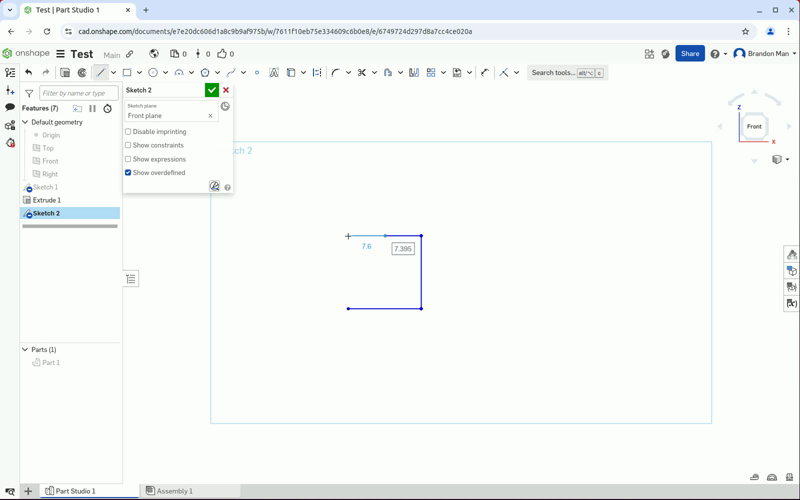
click(348, 235)
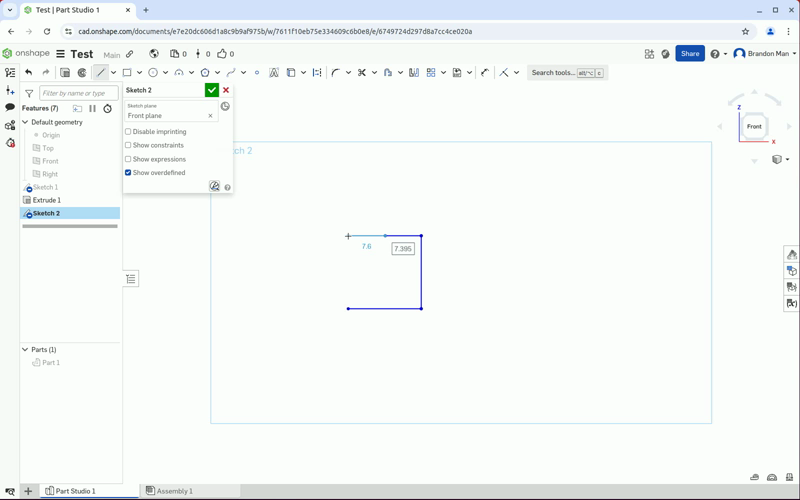
key_up(shift)
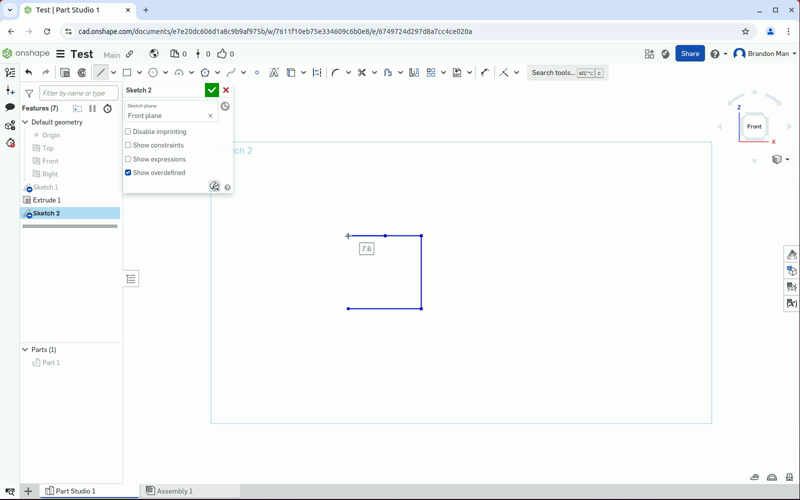
key_down(shift)
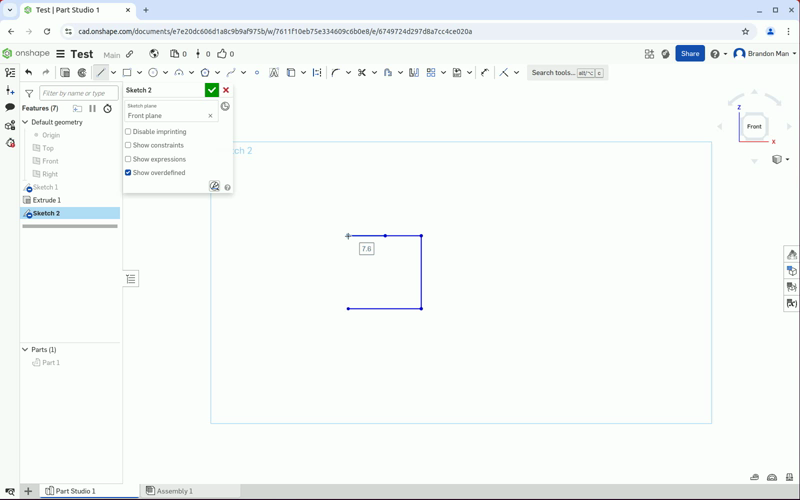
mouse_move(348, 308)
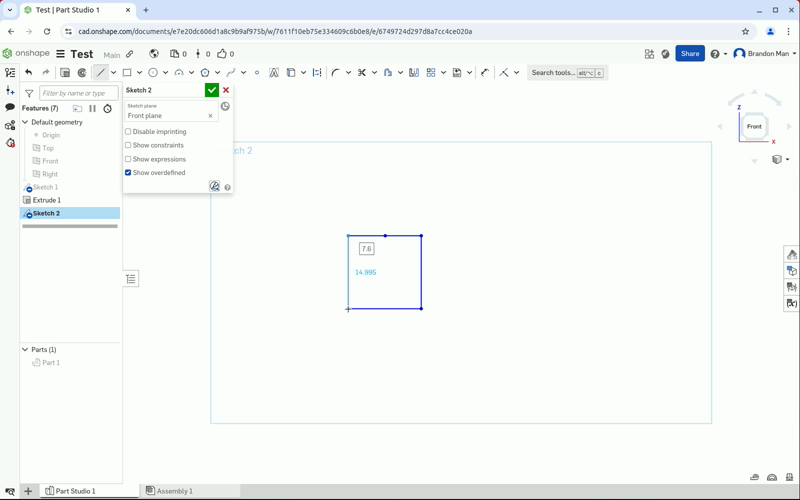
key_up(shift)
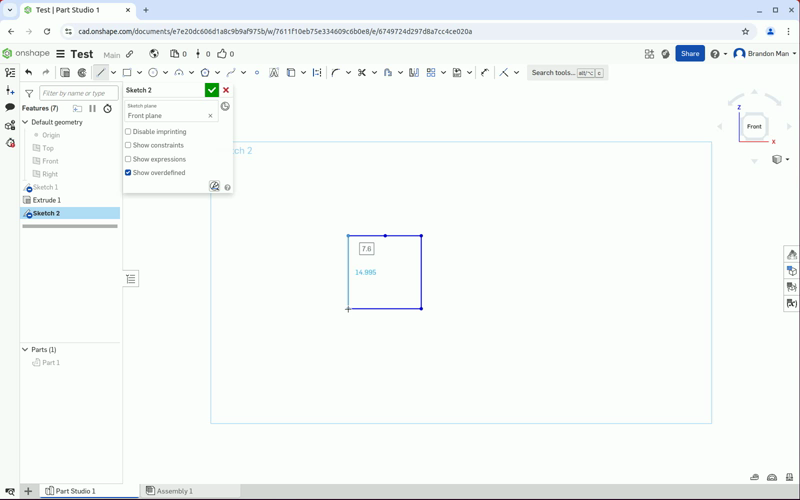
click(348, 308)
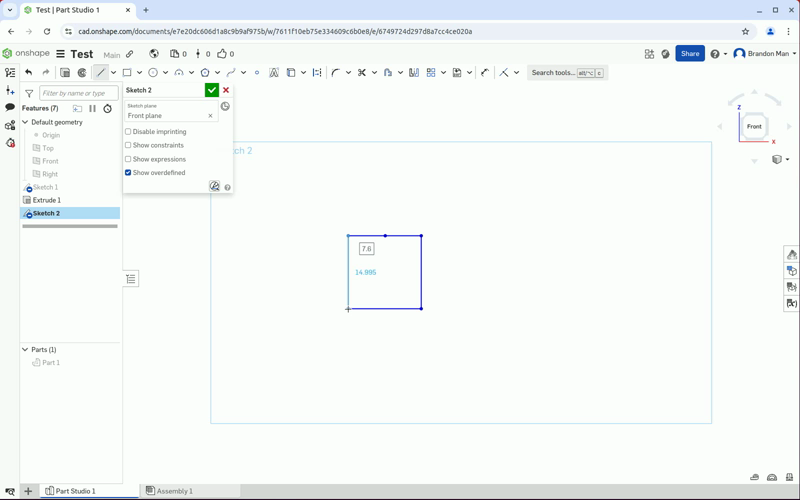
key(esc)
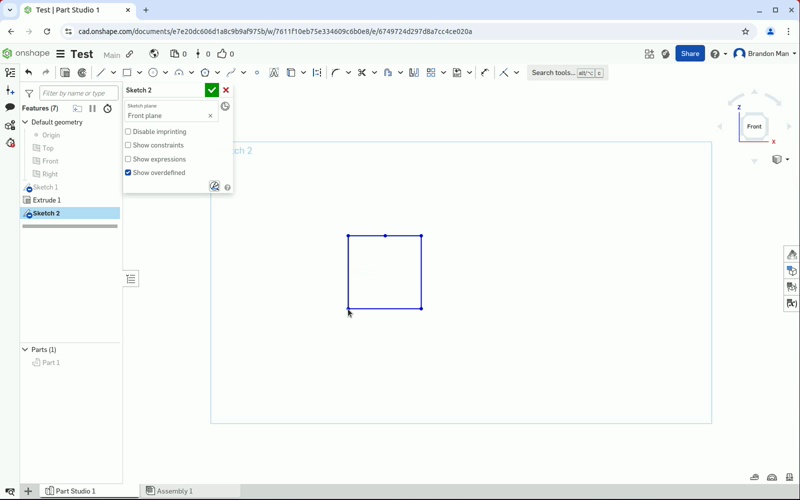
mouse_move(411, 272)
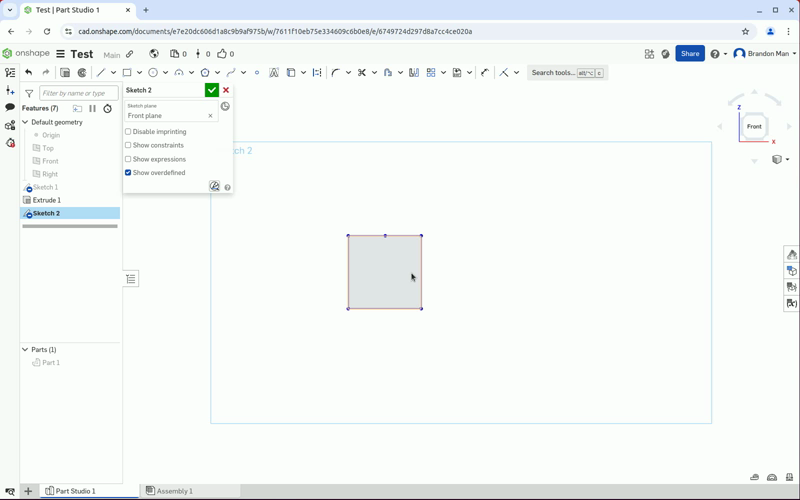
click(411, 272)
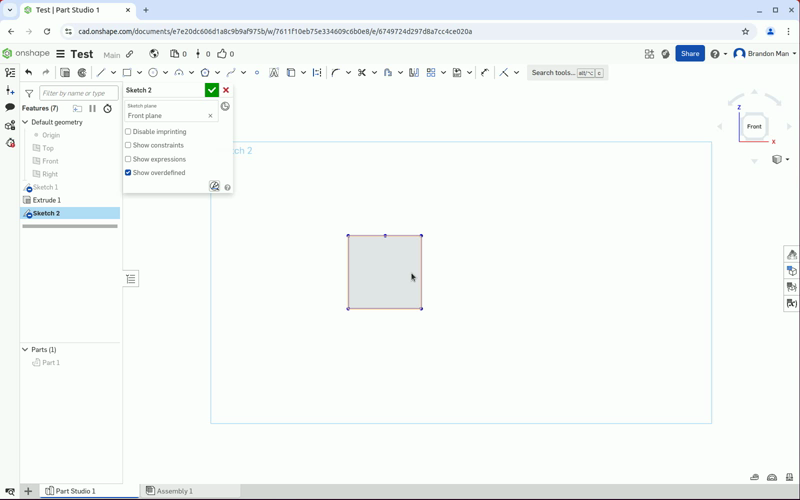
mouse_move(73, 352)
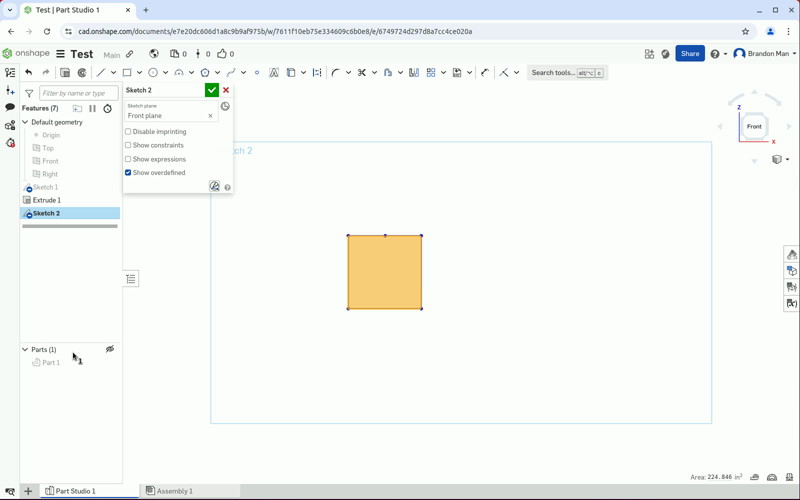
key(shift+y)
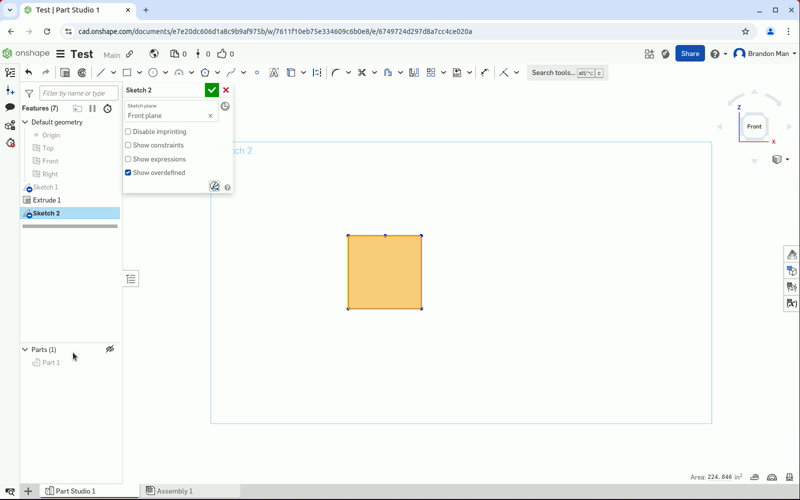
key(shift+e)
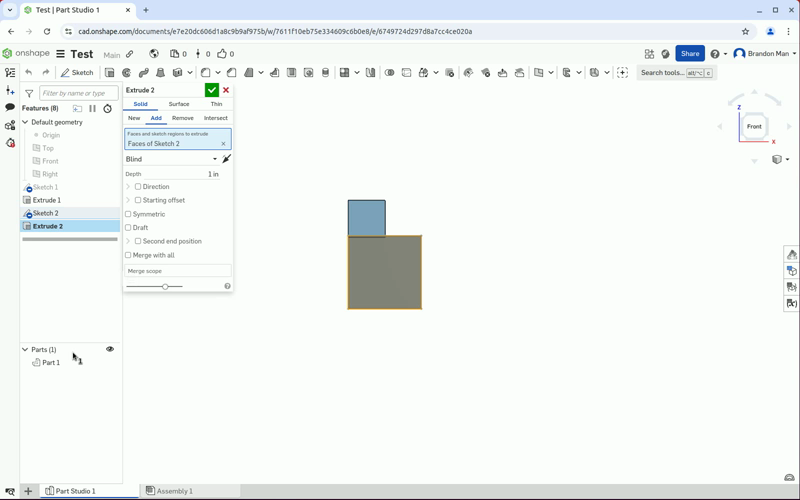
mouse_move(143, 106)
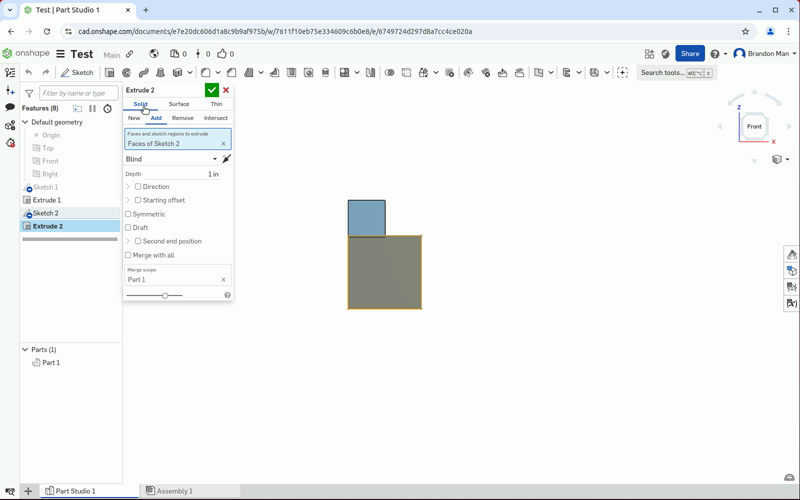
click(143, 106)
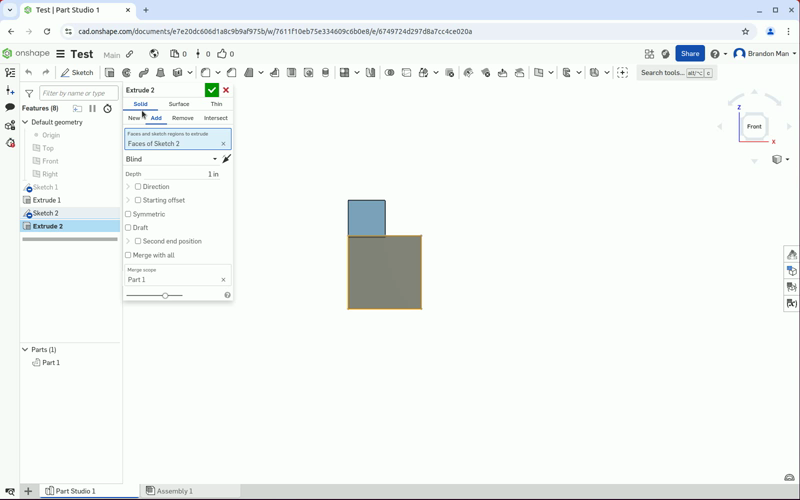
mouse_move(137, 120)
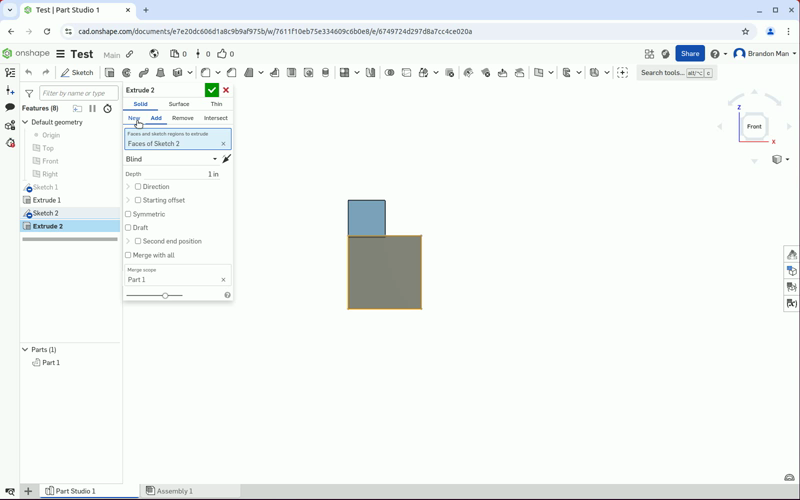
click(137, 120)
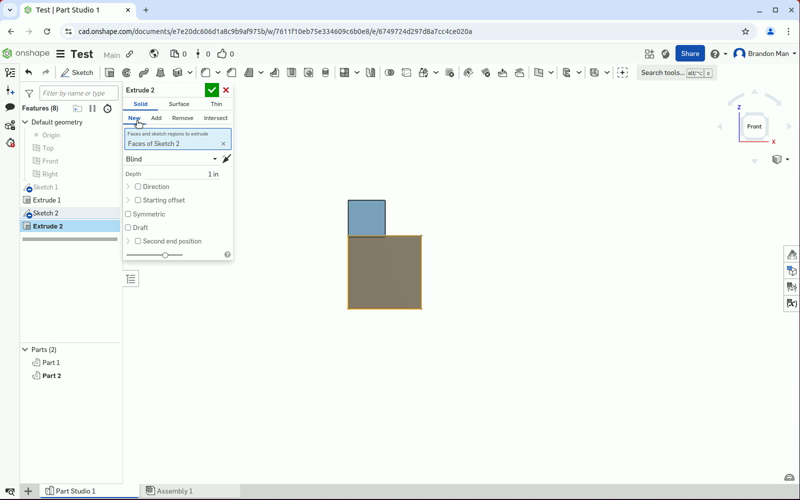
key(tab, 4)
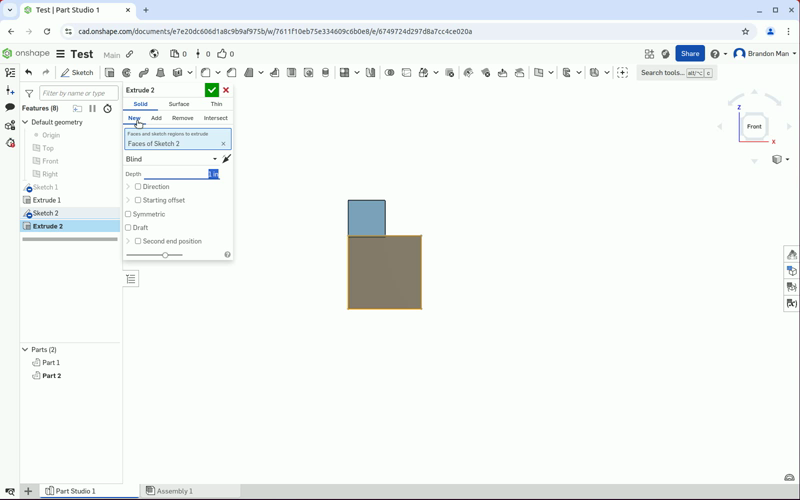
text(9.388)
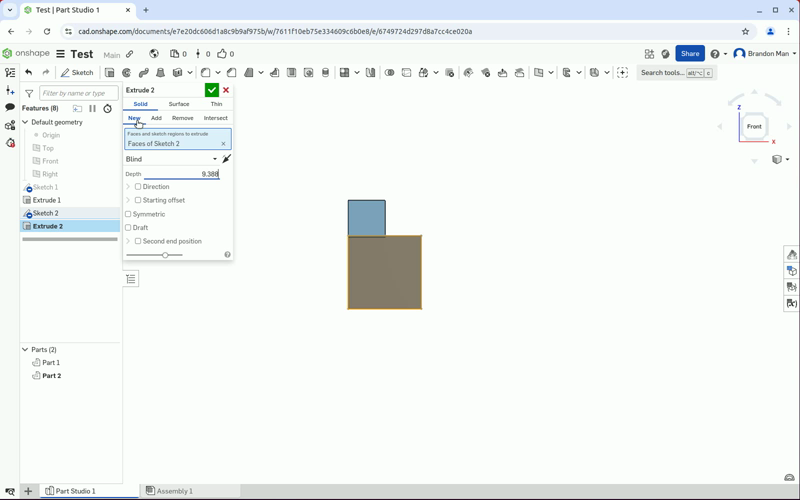
key(enter)
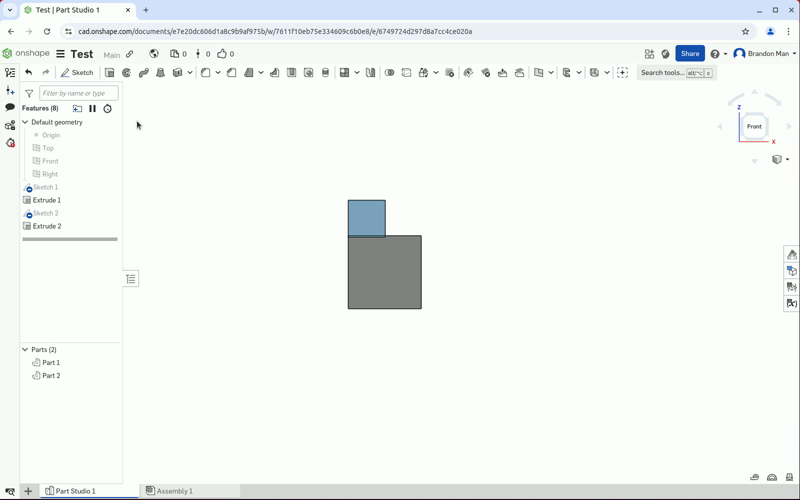
key(shift+h)
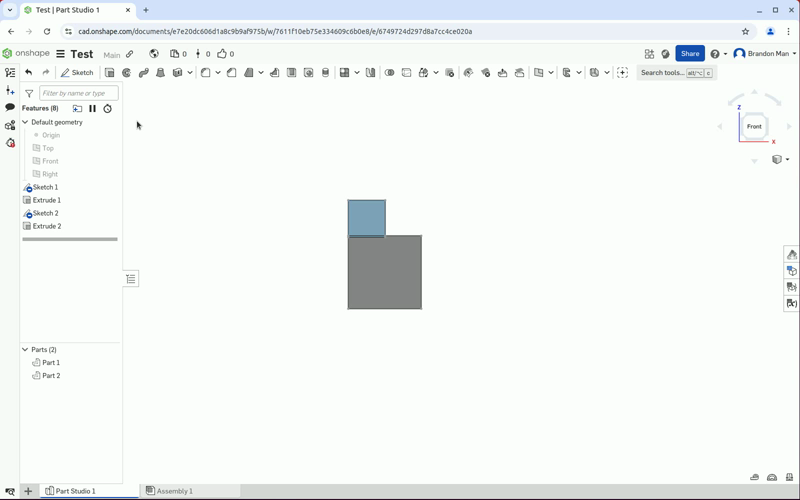
key(shift+h)
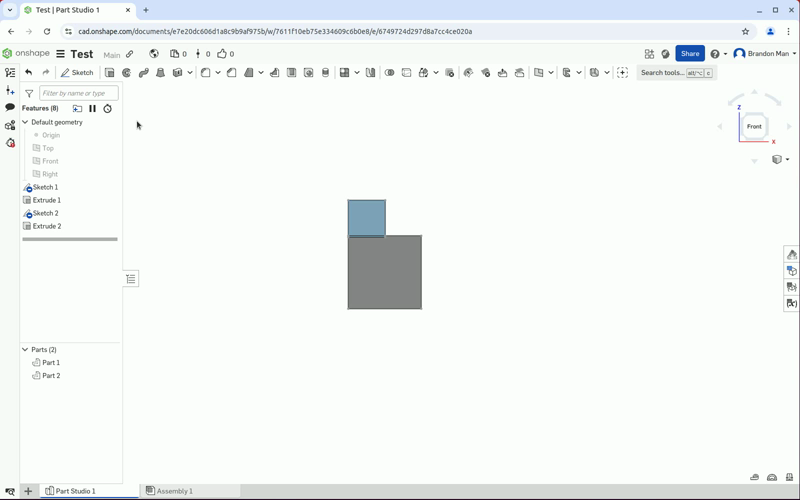
key(shift+7)
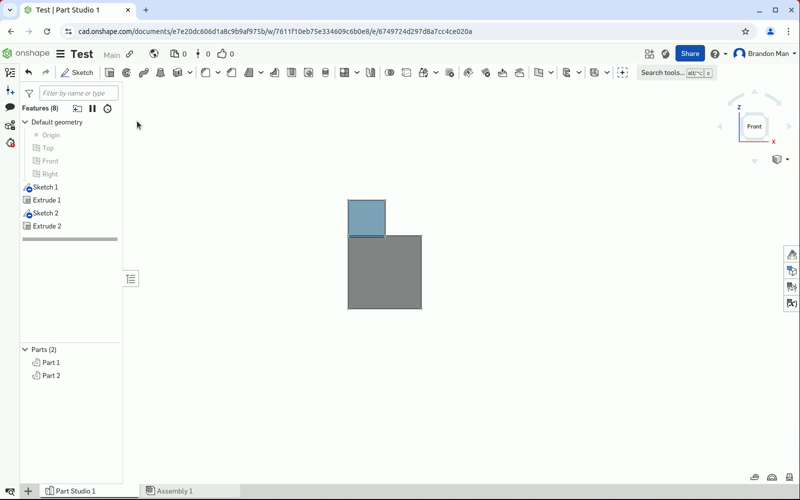
key(left, 2)
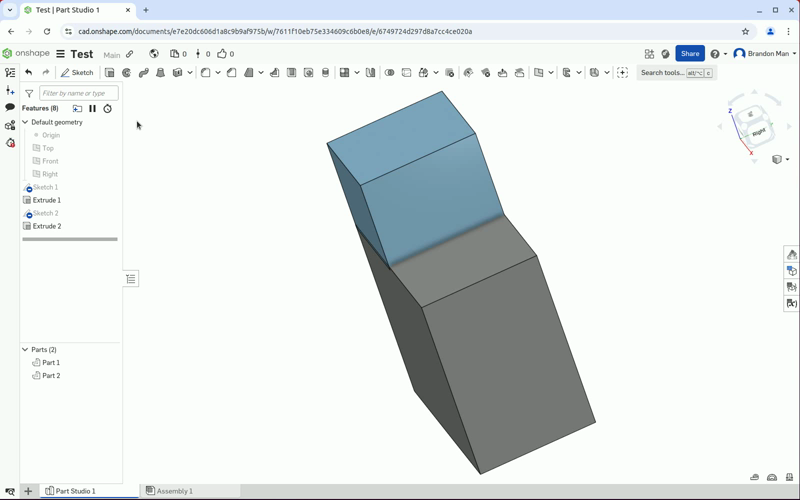
key(down, 2)
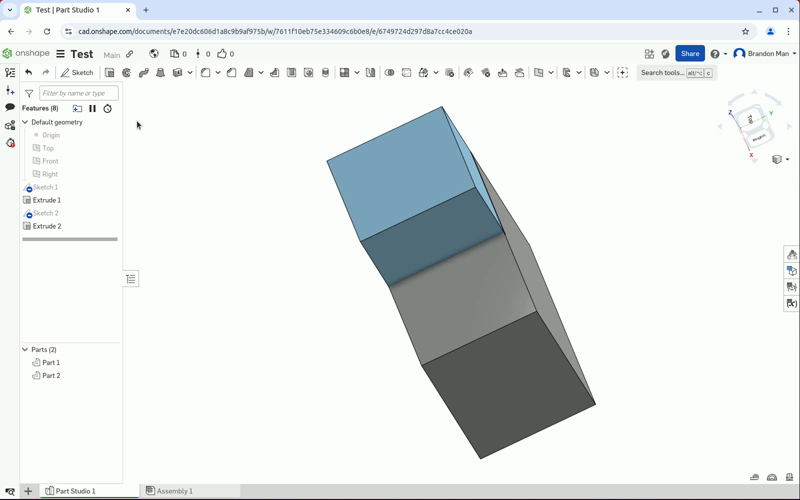
key(up, 2)
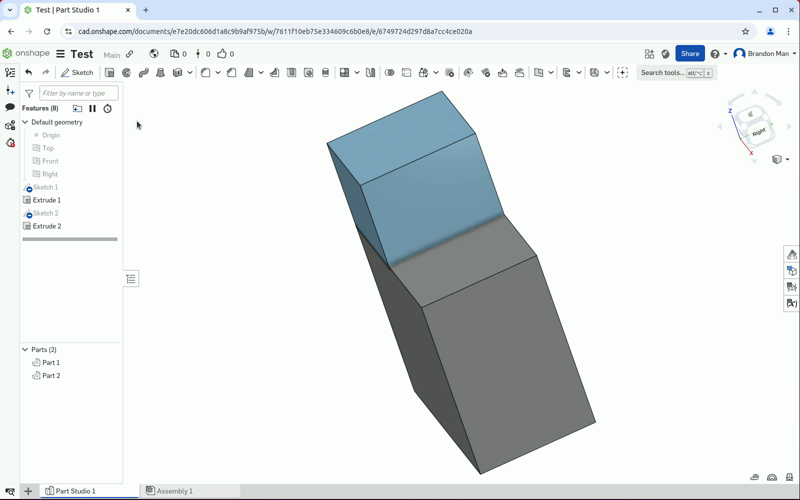
key(right, 2)
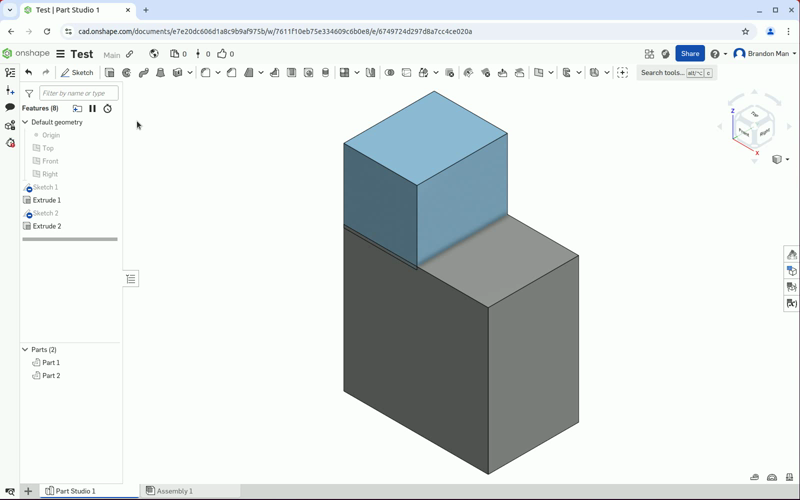
mouse_move(73, 189)
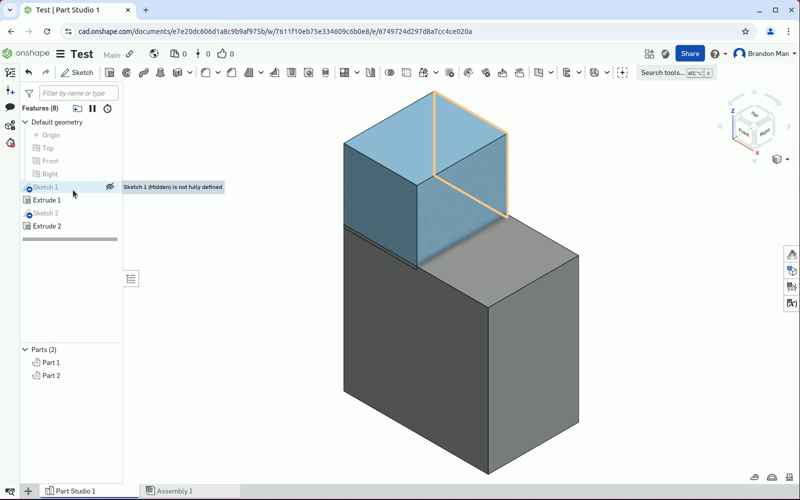
click(73, 189)